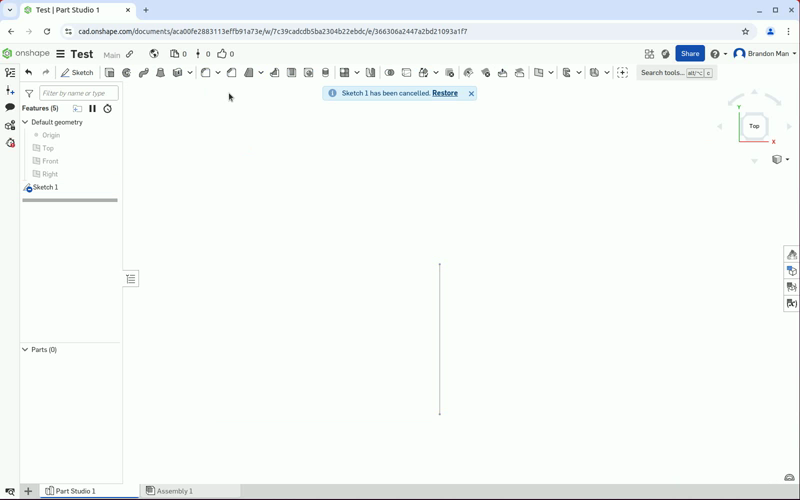
key(shift+h)
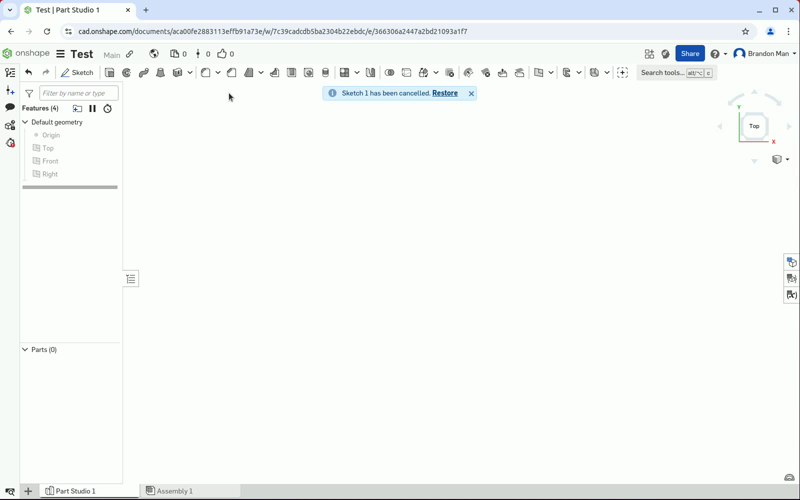
mouse_move(73, 352)
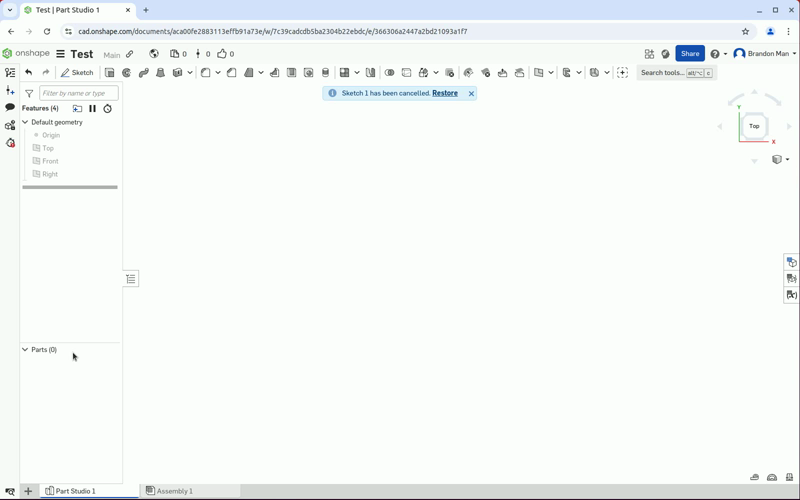
key(y)
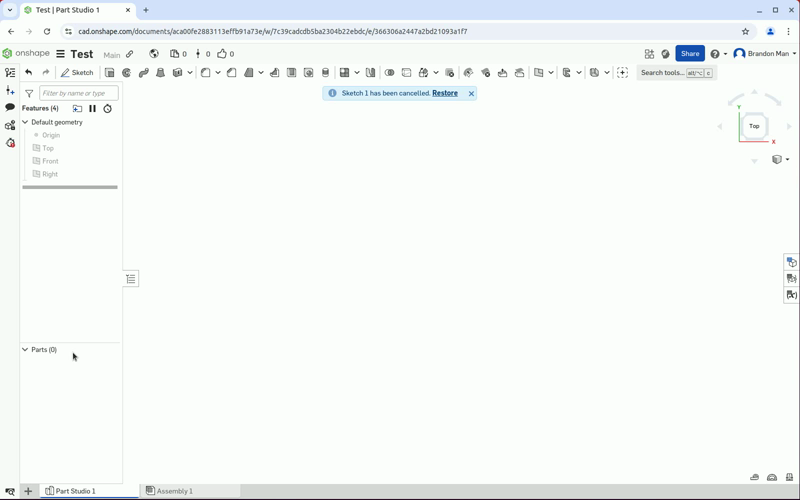
key(shift+p)
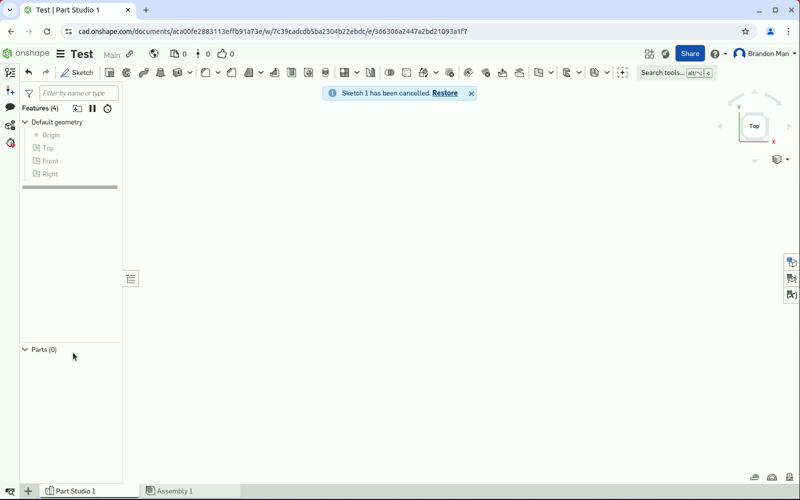
key(space)
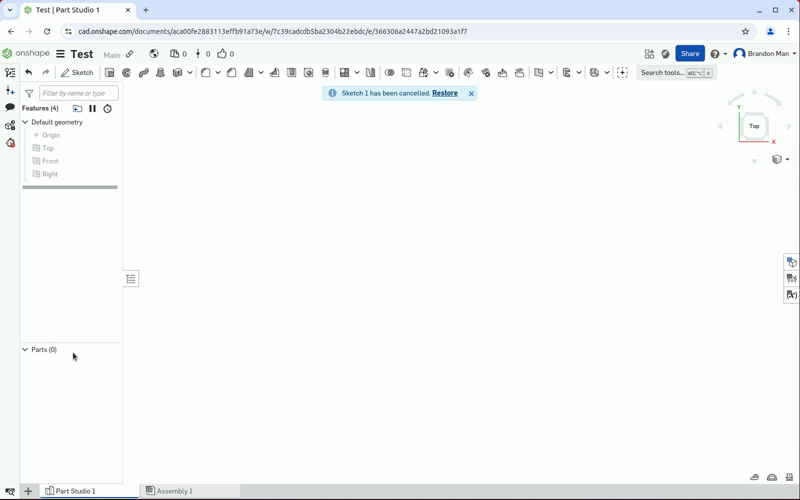
key_down(shift)
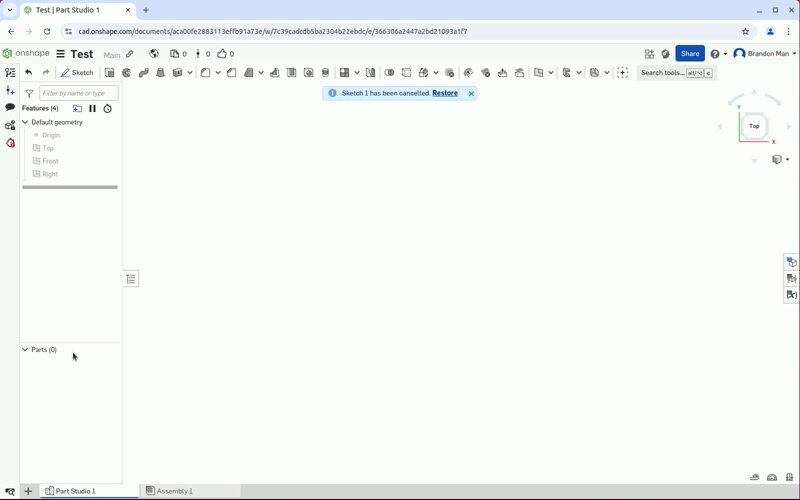
key(up)
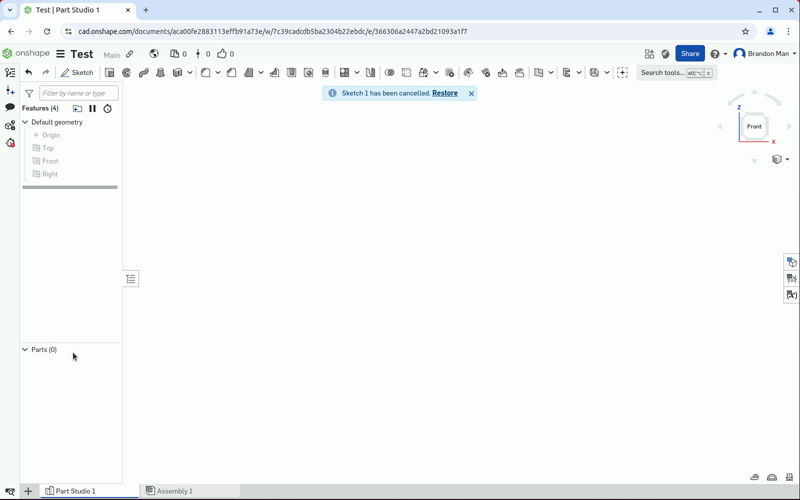
key_up(shift)
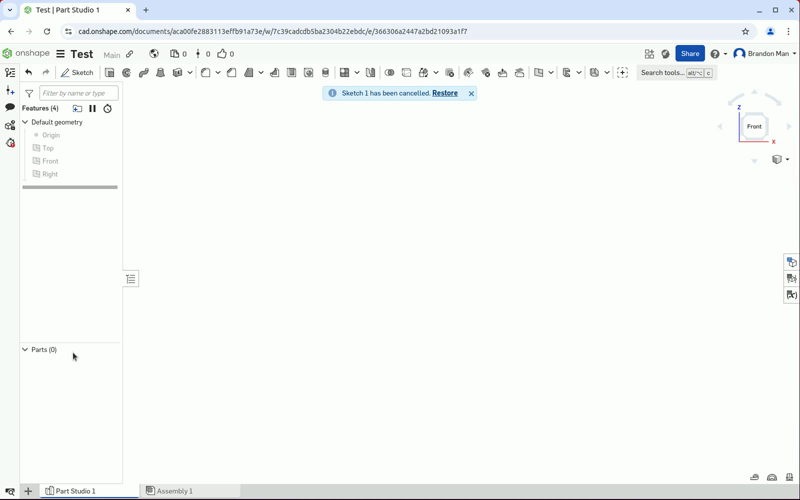
mouse_move(73, 352)
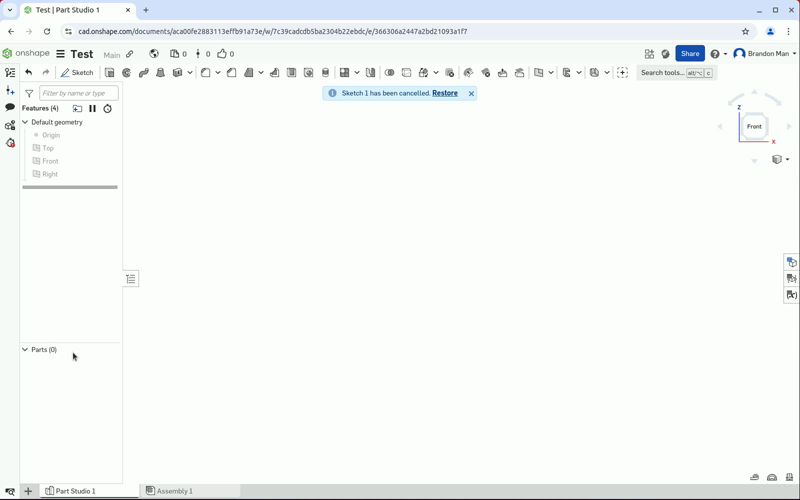
key(shift+y)
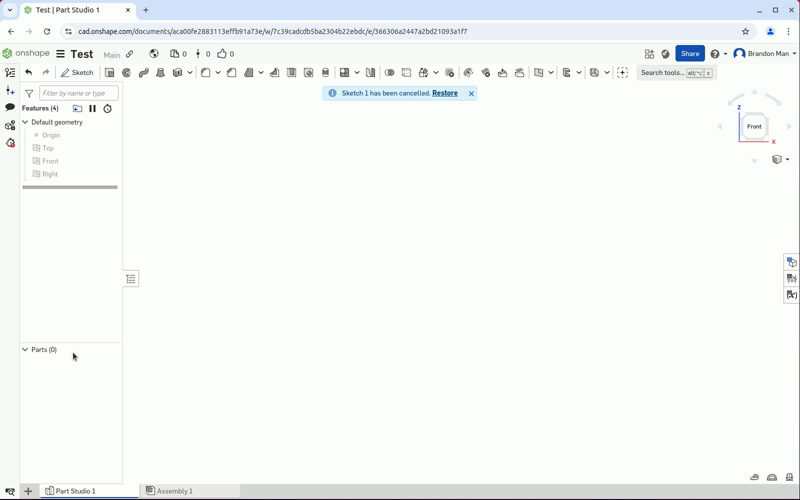
key(shift+s)
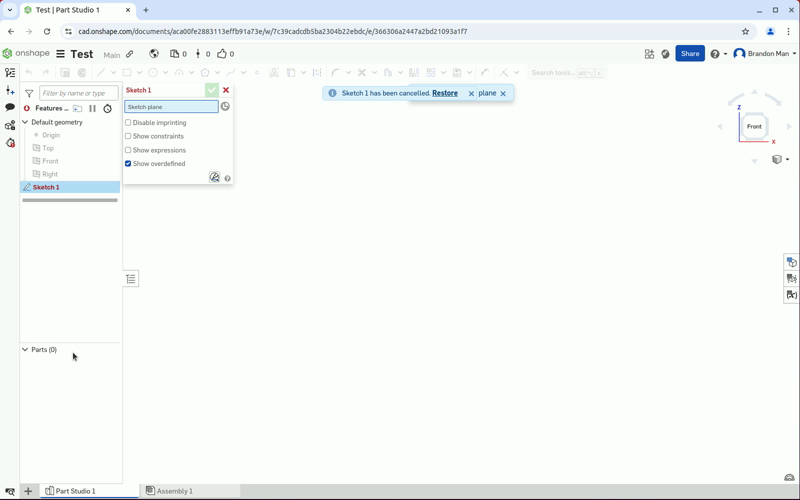
mouse_move(73, 163)
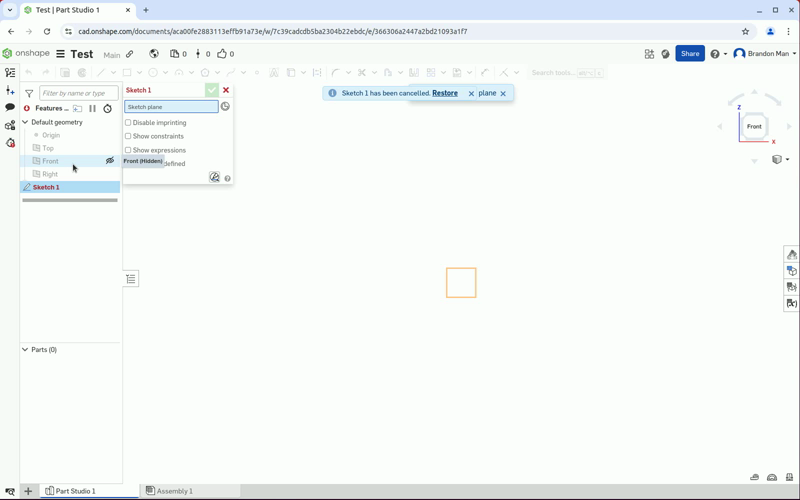
click(73, 163)
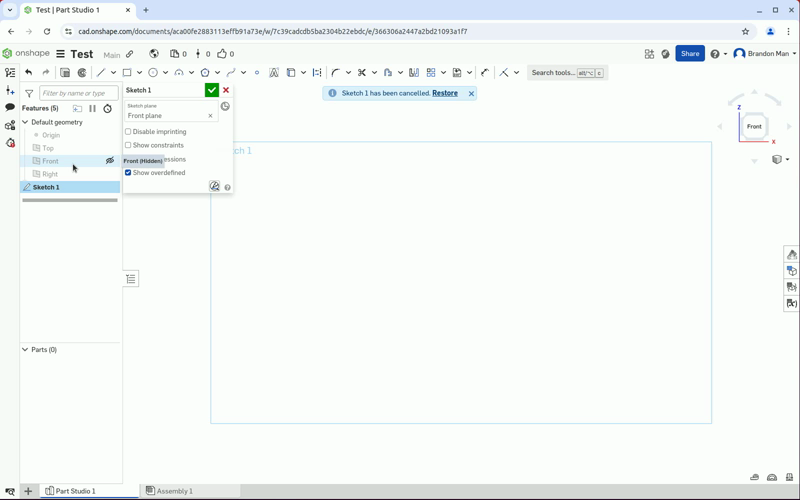
mouse_move(73, 352)
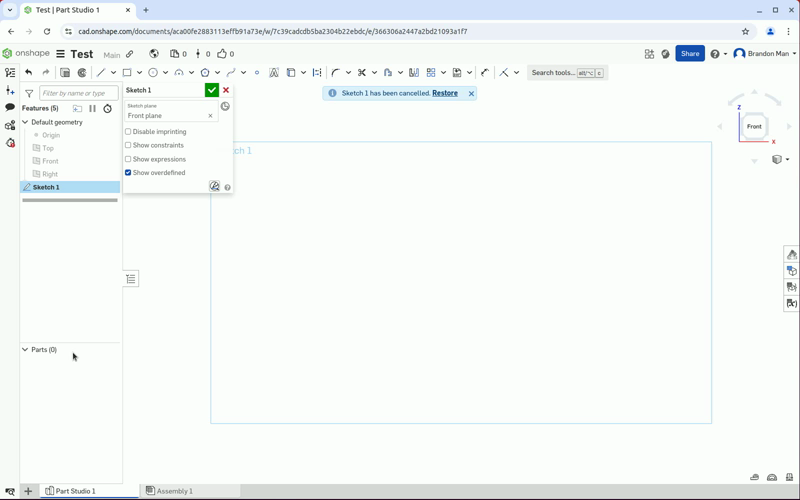
key(y)
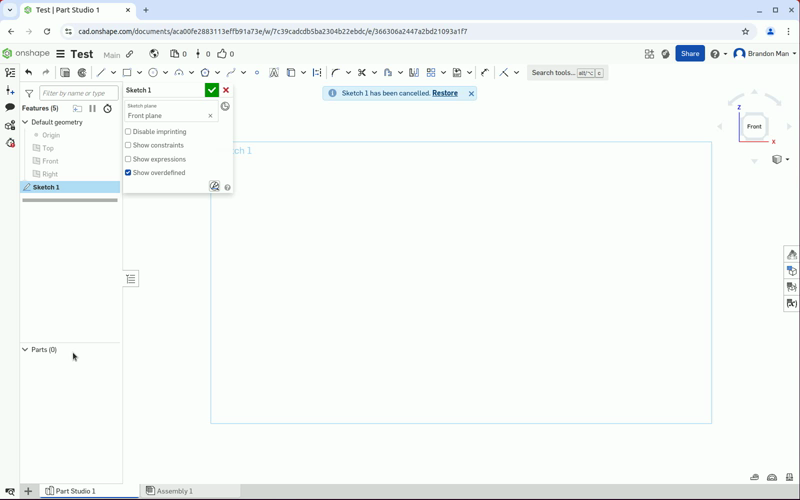
key(l)
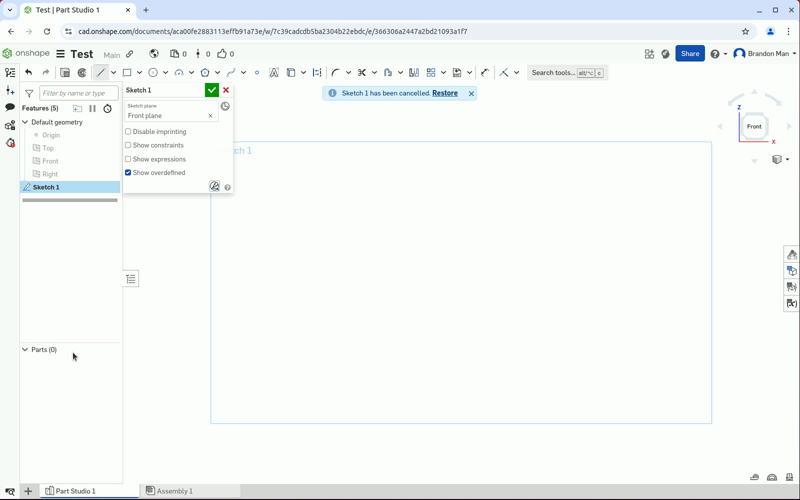
key_down(shift)
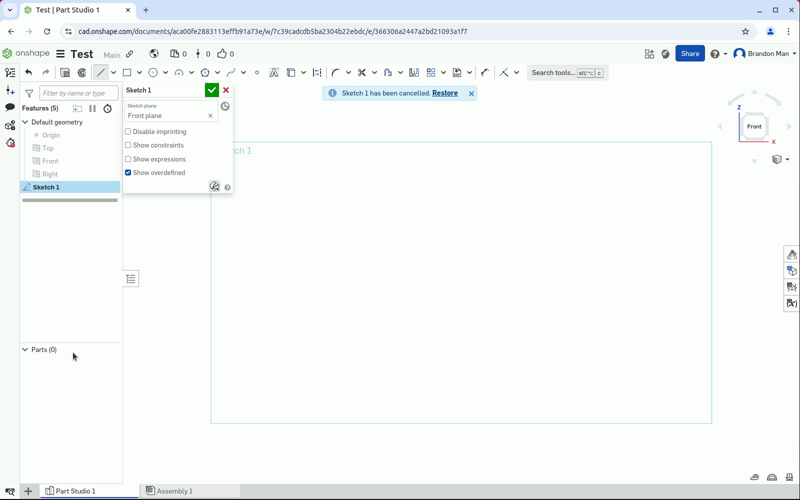
mouse_move(460, 282)
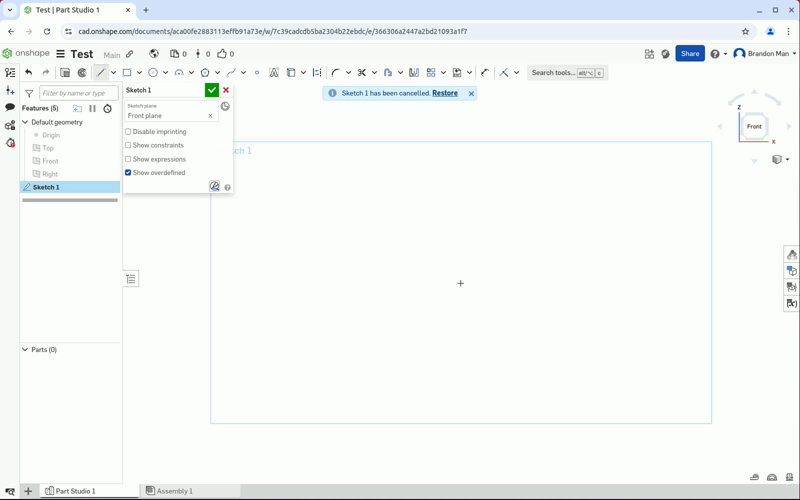
click(460, 282)
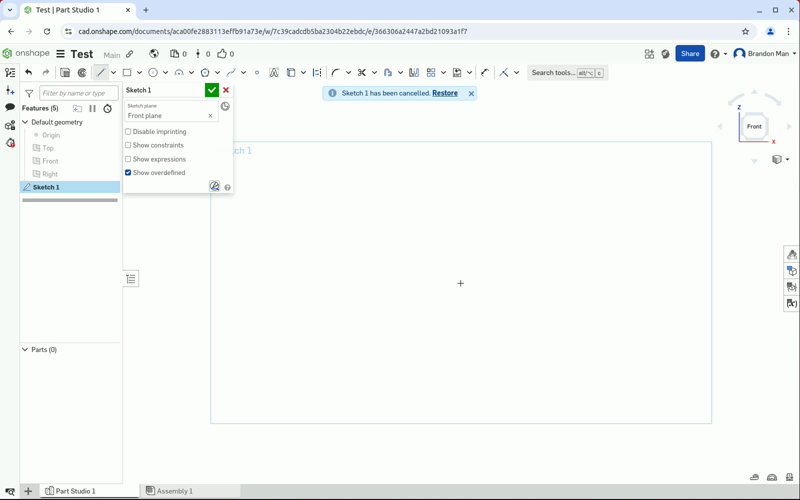
key_up(shift)
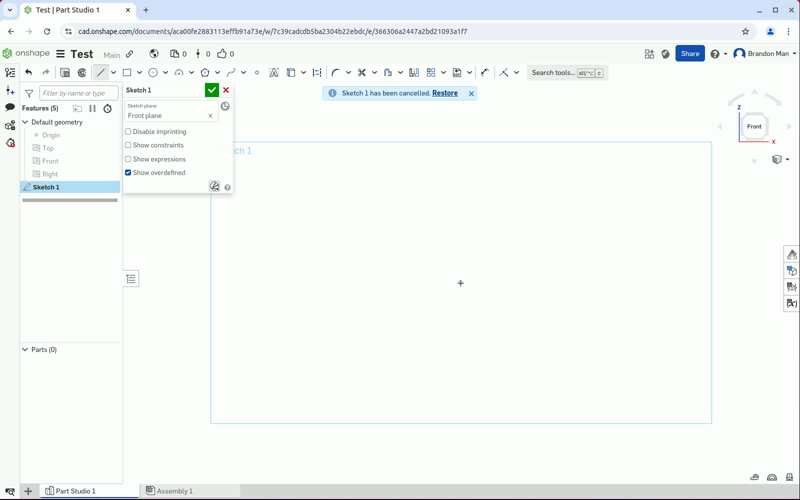
key_down(shift)
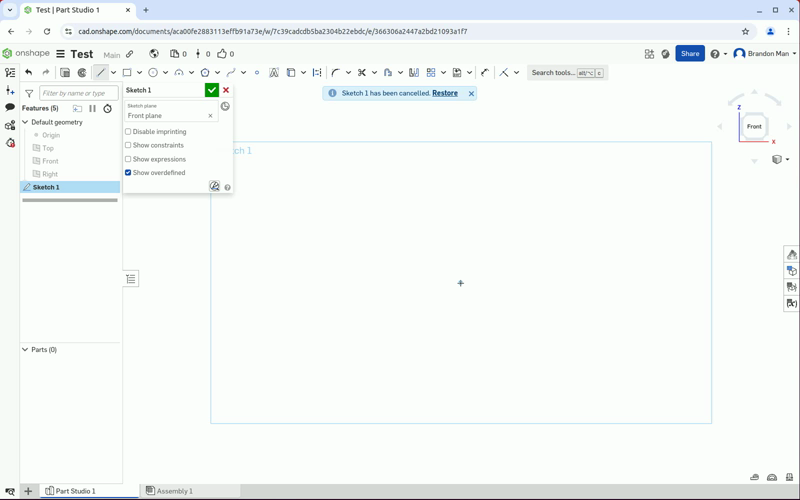
mouse_move(573, 282)
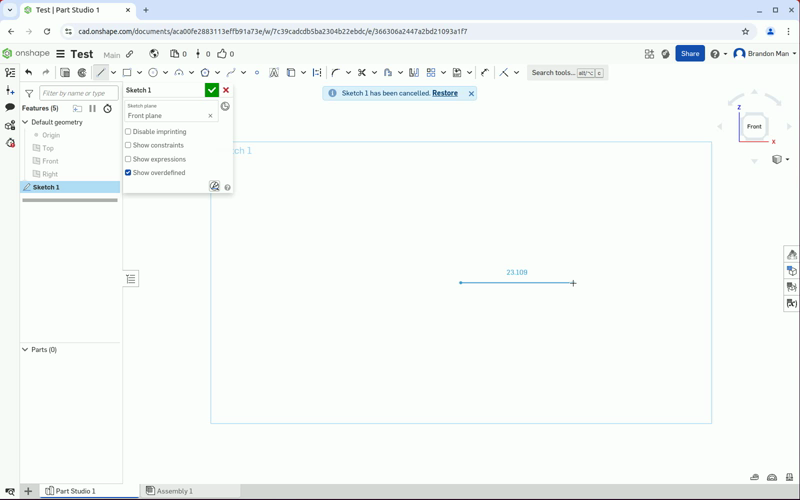
click(573, 282)
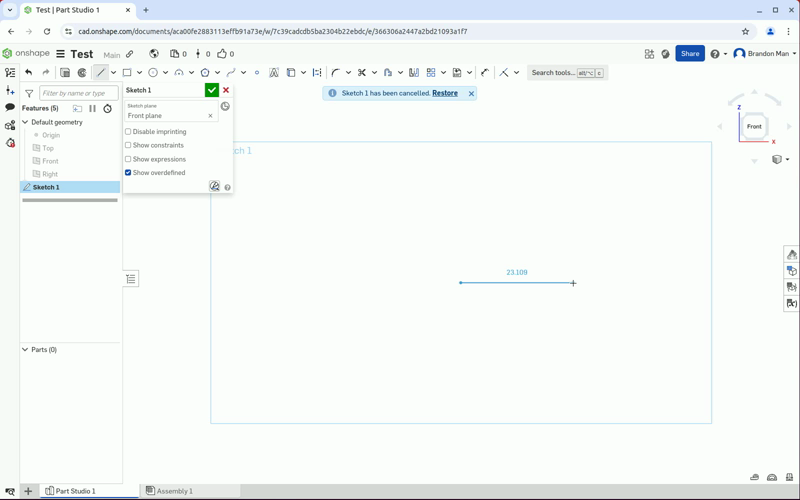
key_up(shift)
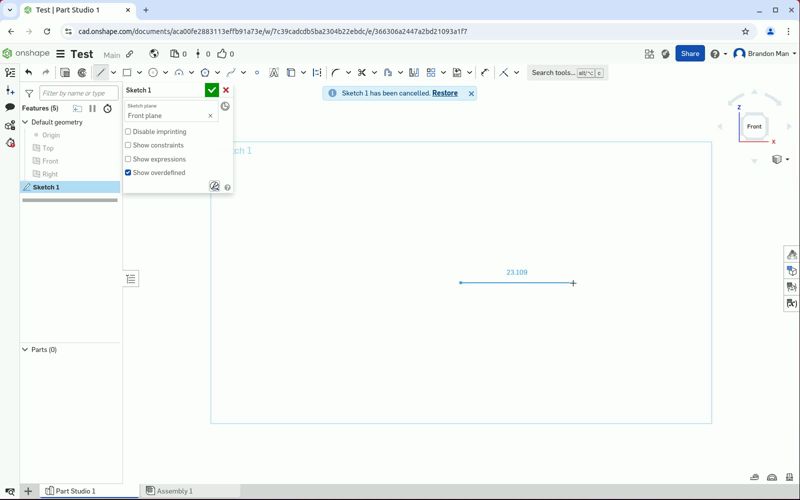
key_down(shift)
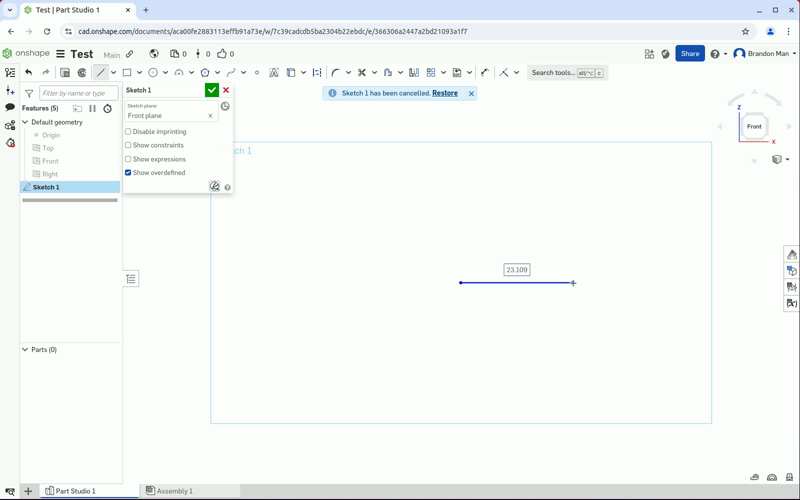
mouse_move(589, 282)
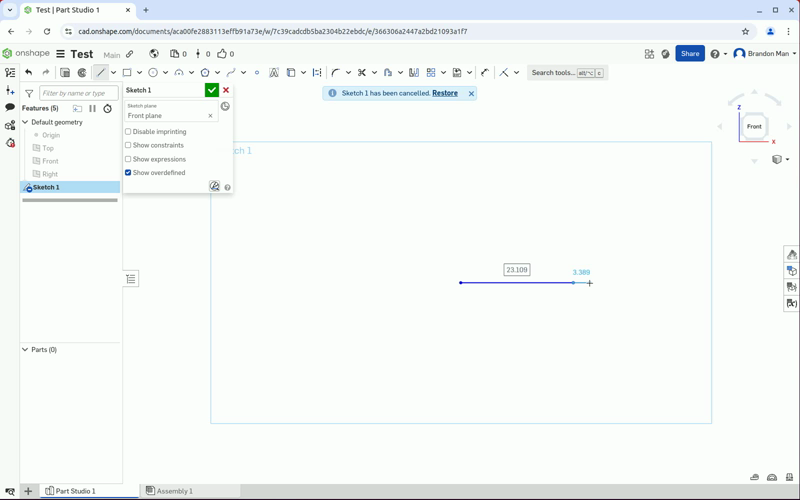
mouse_move(573, 226)
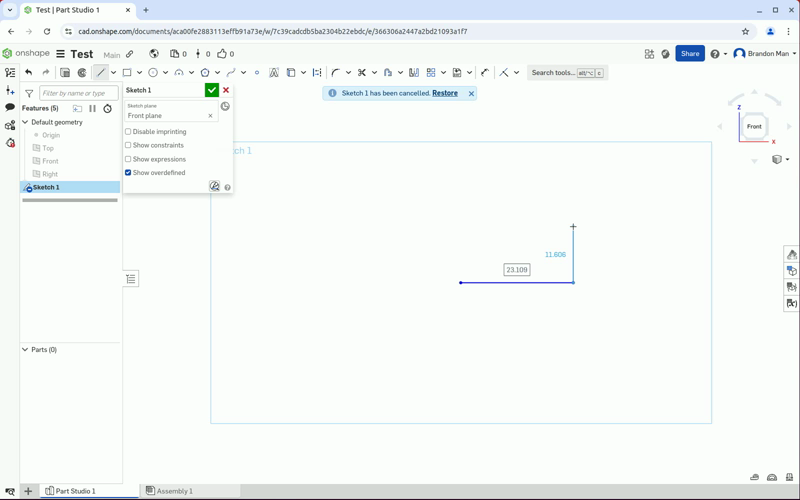
click(573, 226)
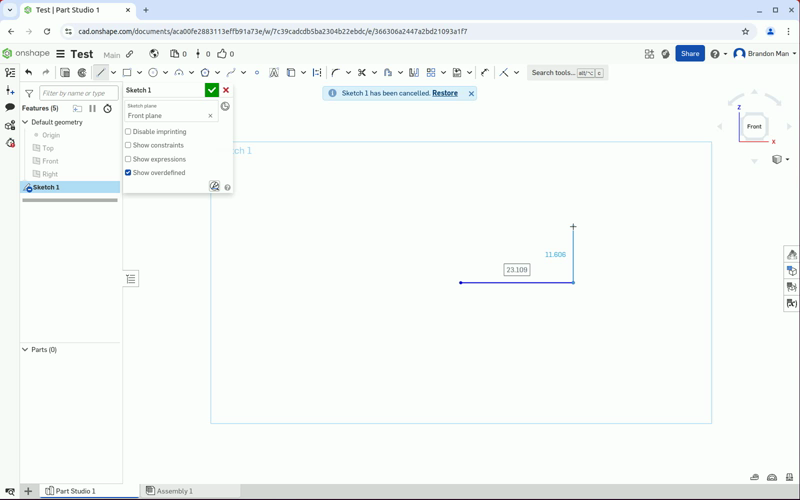
key_up(shift)
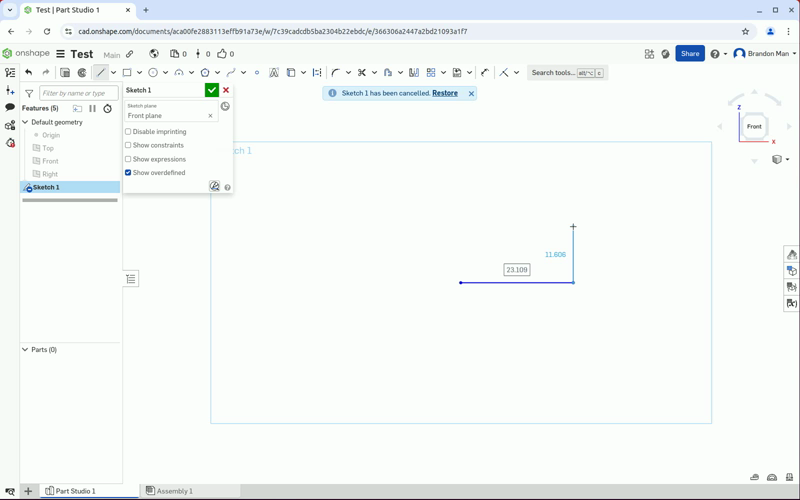
key_down(shift)
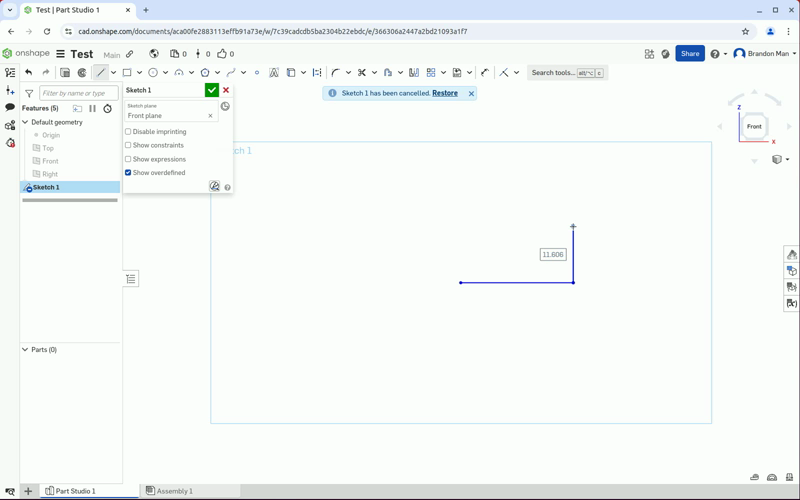
mouse_move(460, 226)
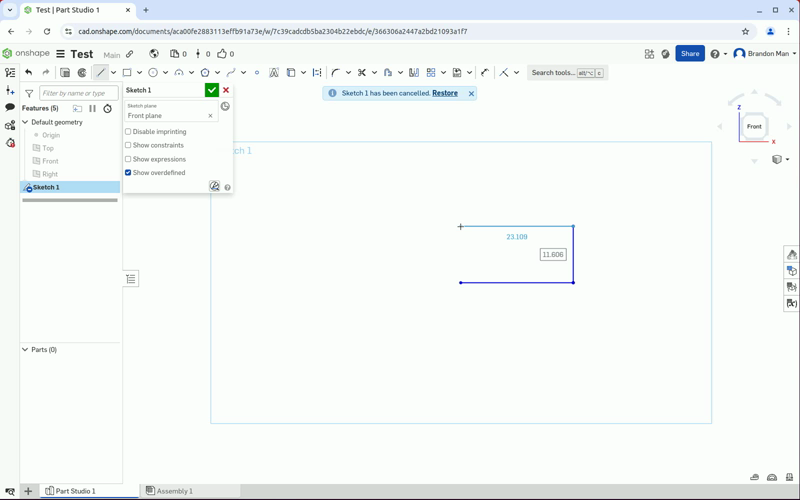
click(460, 226)
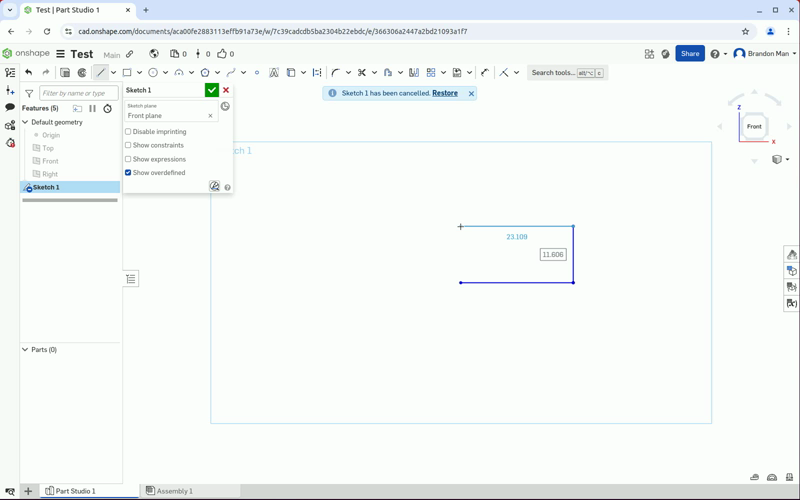
key_up(shift)
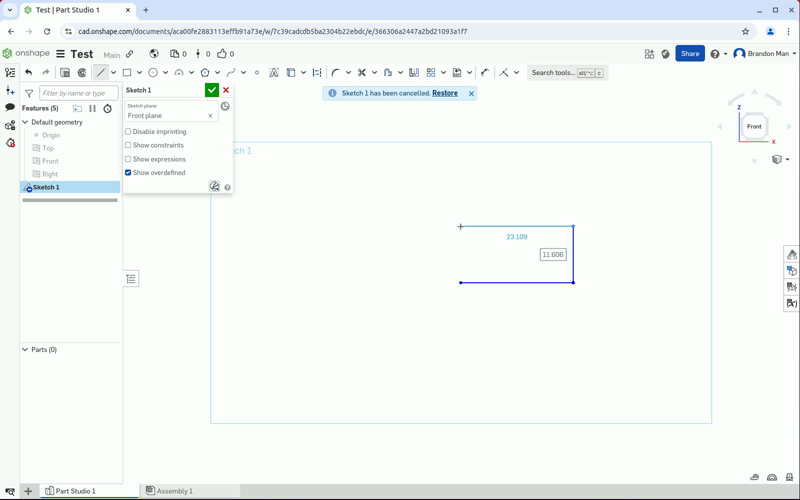
mouse_move(490, 226)
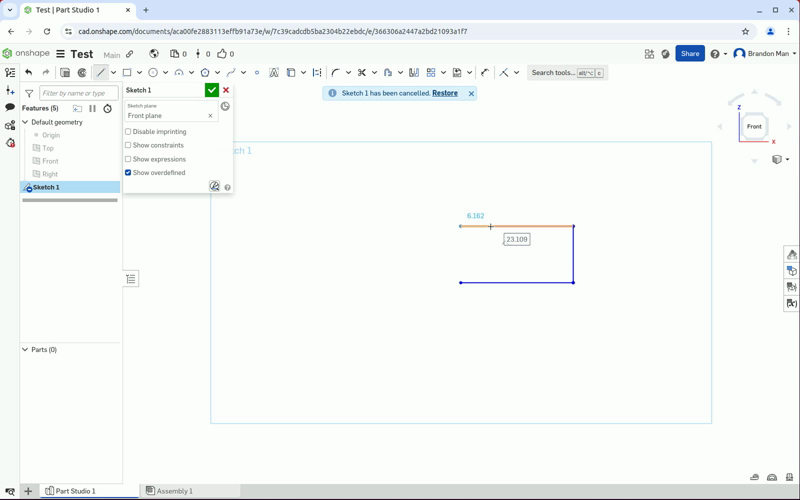
key_down(shift)
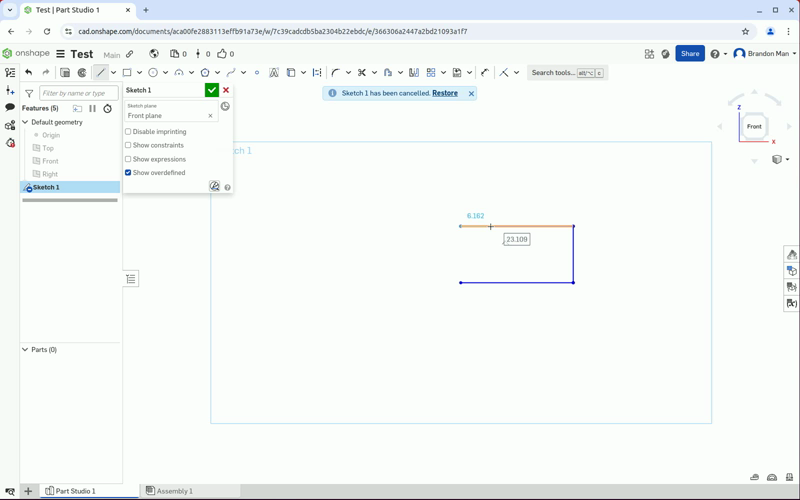
mouse_move(460, 282)
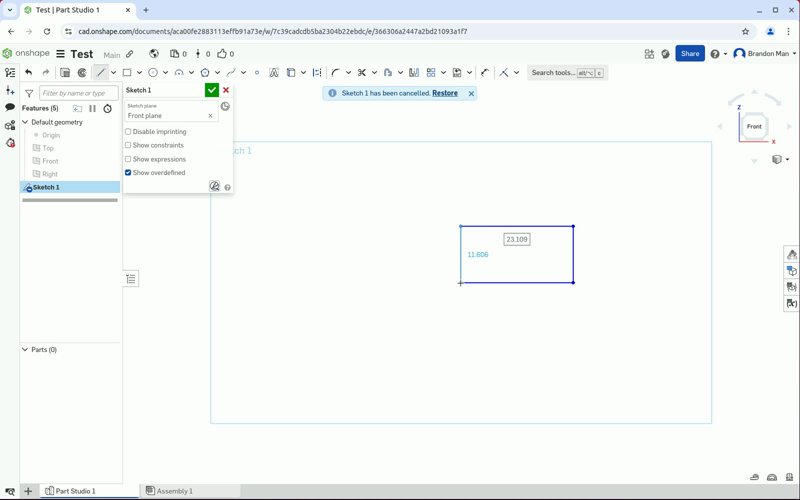
key_up(shift)
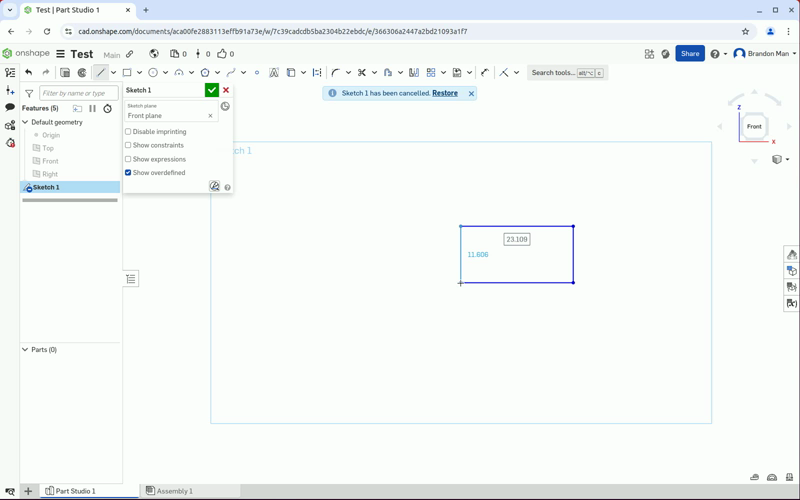
click(460, 282)
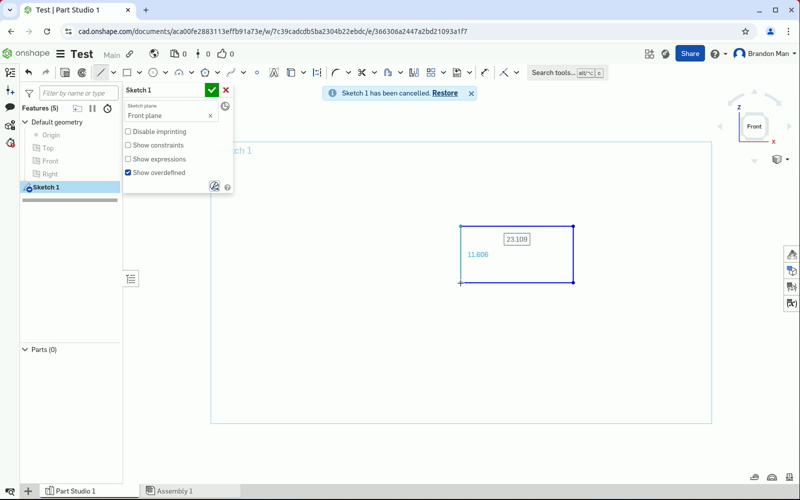
key(esc)
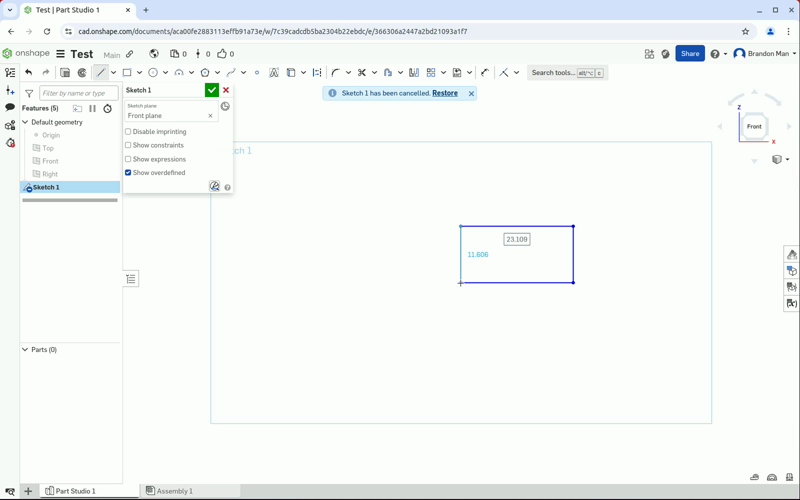
mouse_move(548, 269)
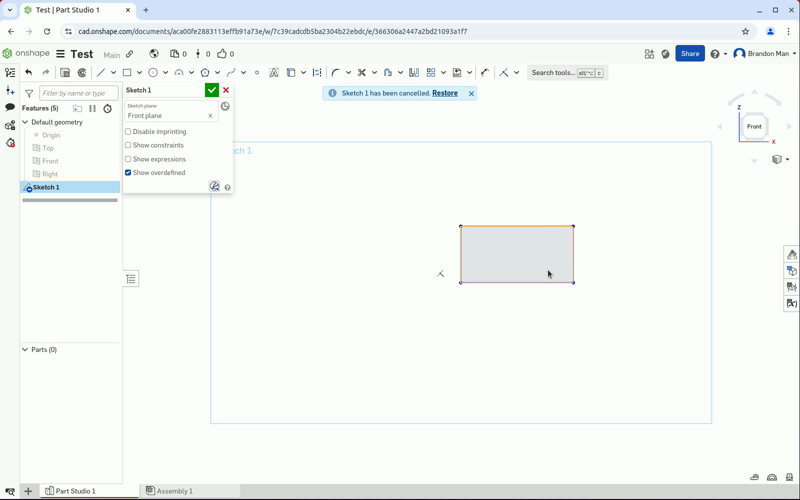
click(548, 269)
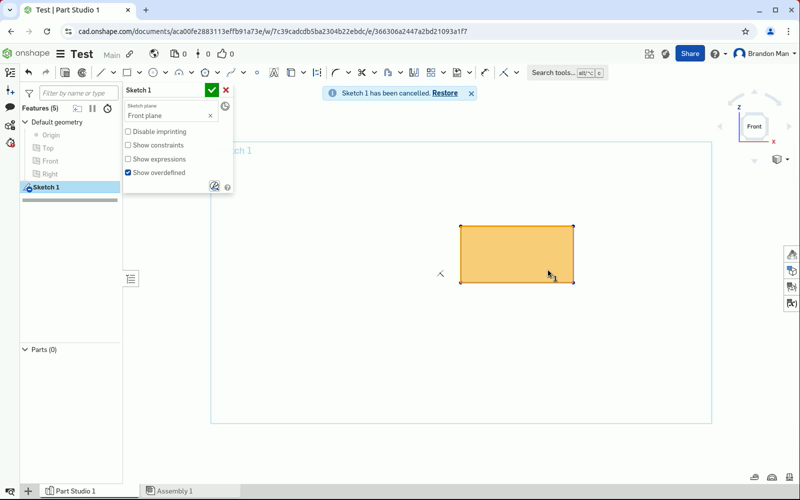
mouse_move(73, 352)
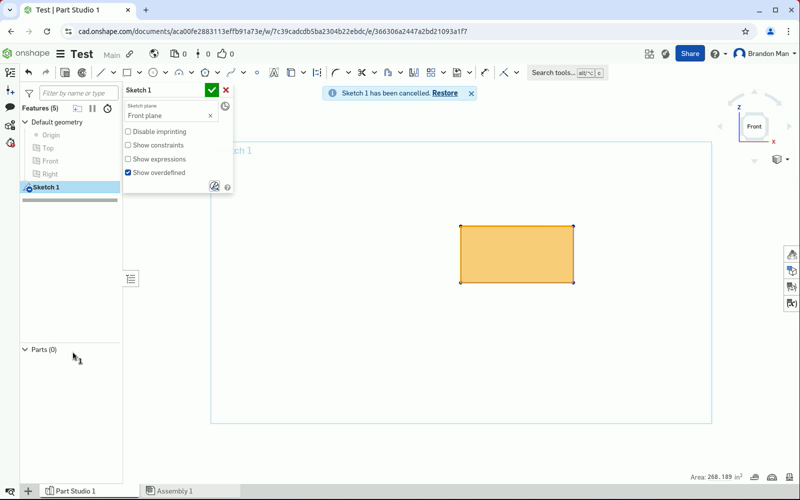
key(shift+y)
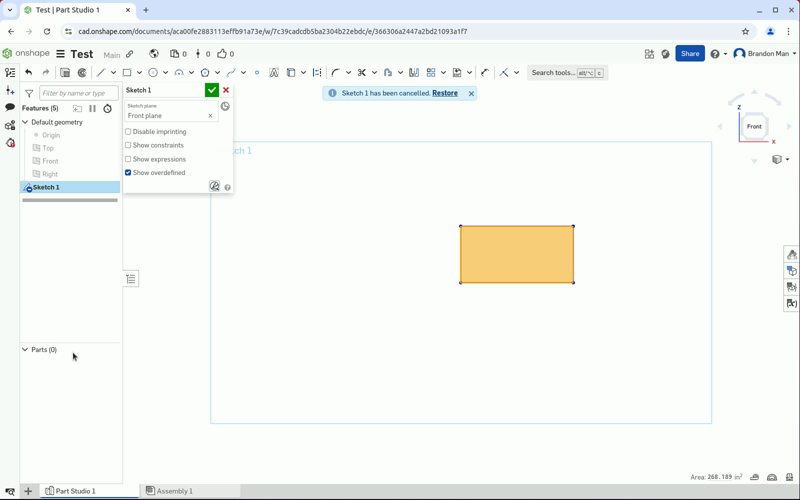
key(shift+e)
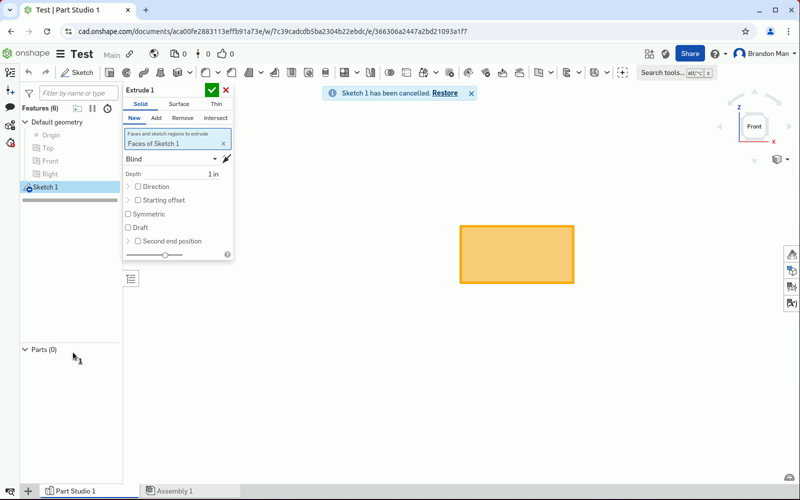
mouse_move(143, 106)
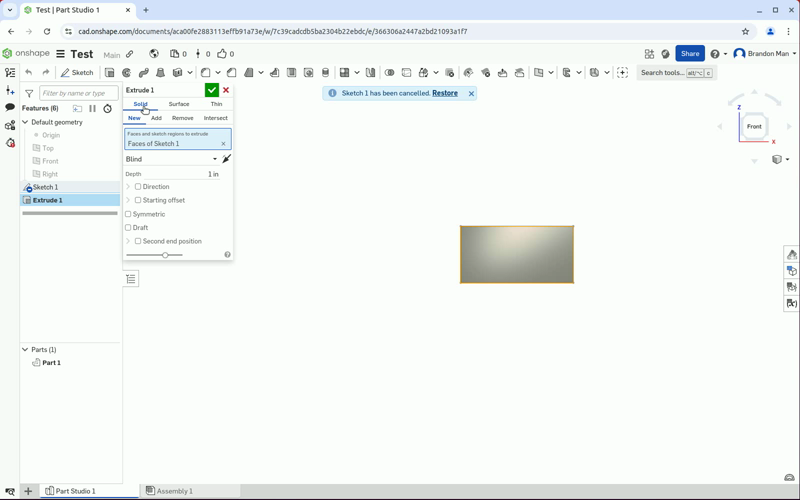
click(143, 106)
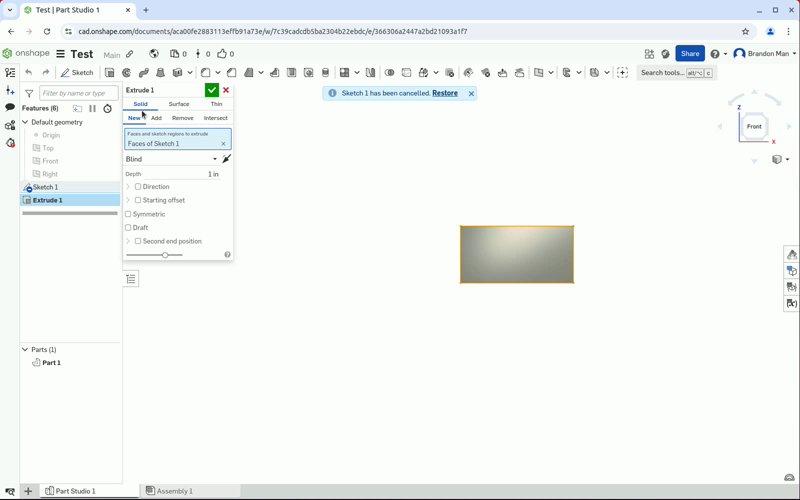
mouse_move(137, 120)
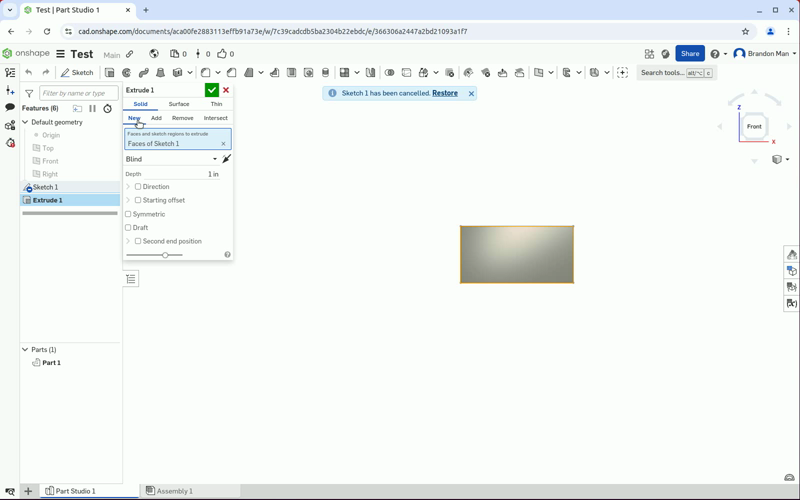
click(137, 120)
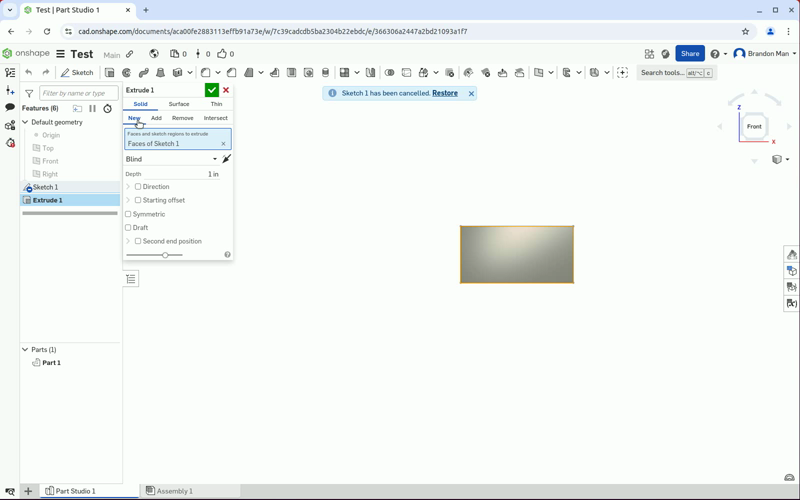
key(tab, 4)
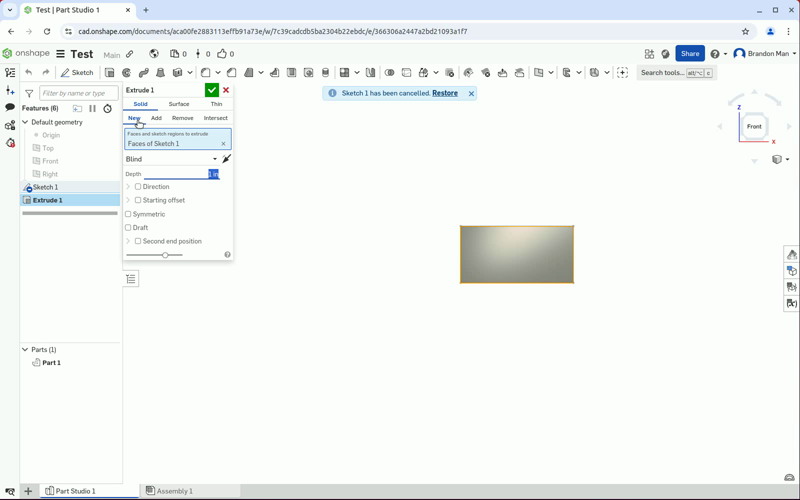
text(-17.331)
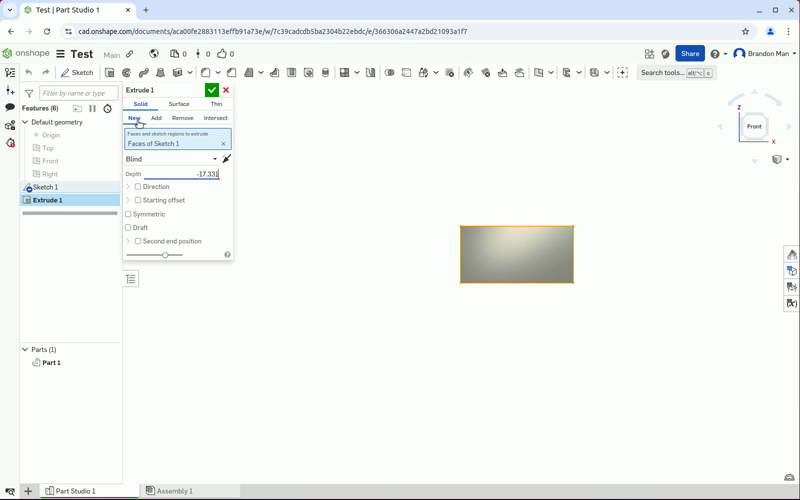
key(enter)
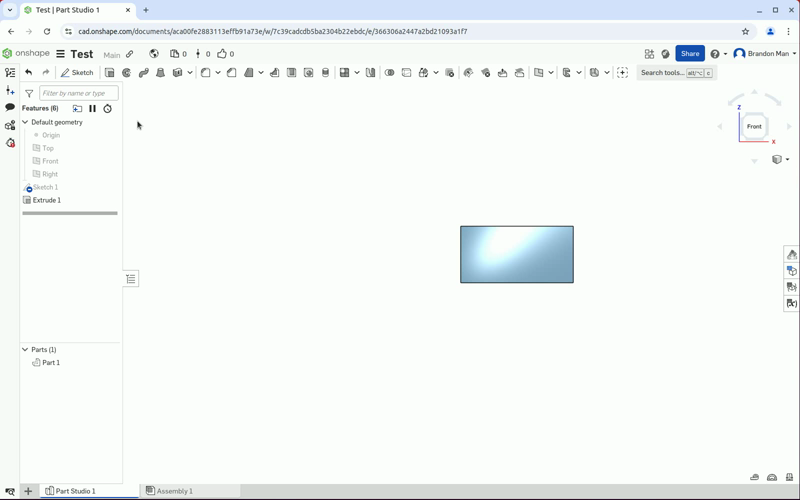
key(shift+h)
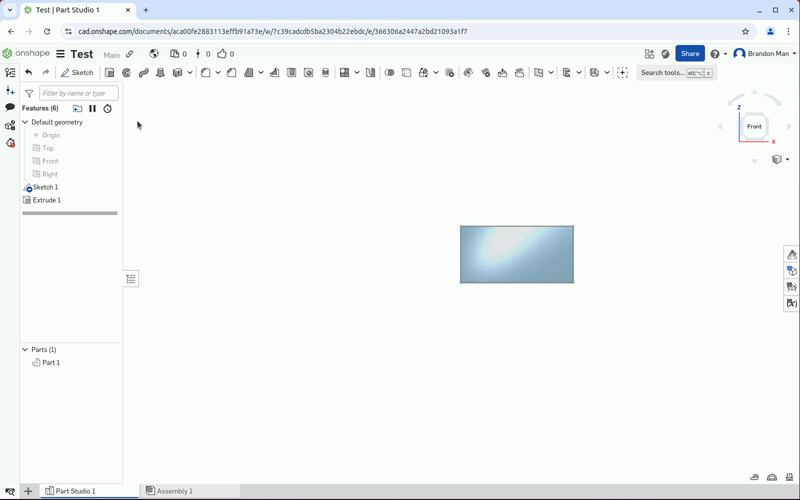
key(shift+h)
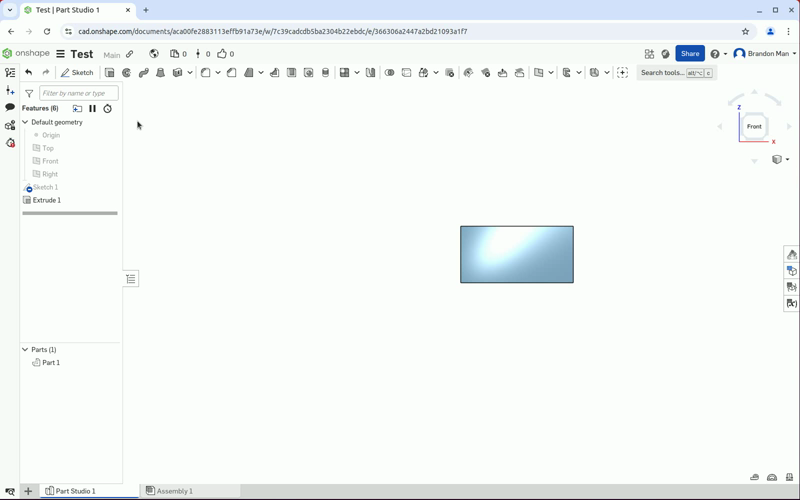
mouse_move(73, 189)
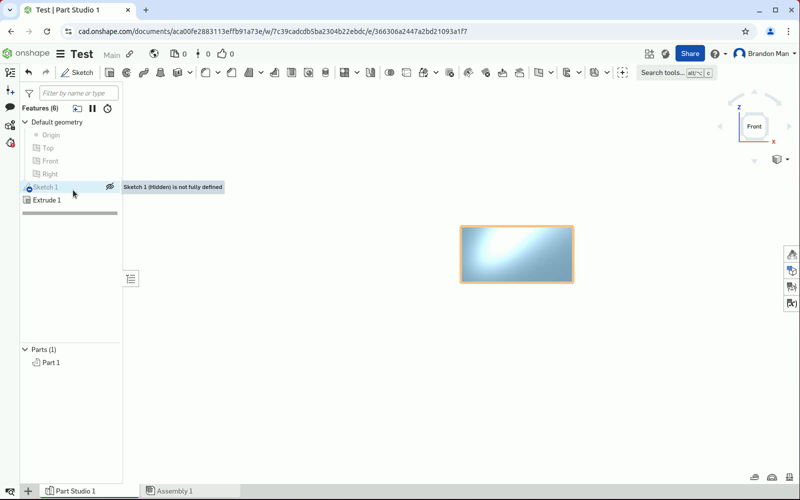
click(73, 189)
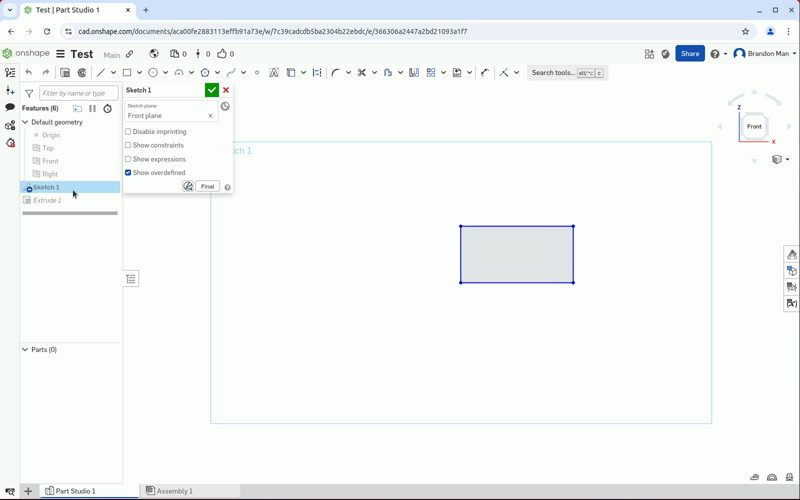
mouse_move(229, 92)
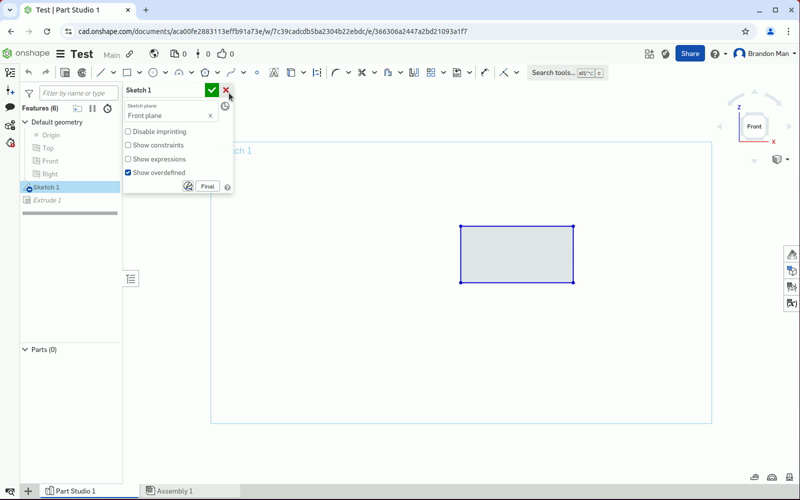
click(229, 92)
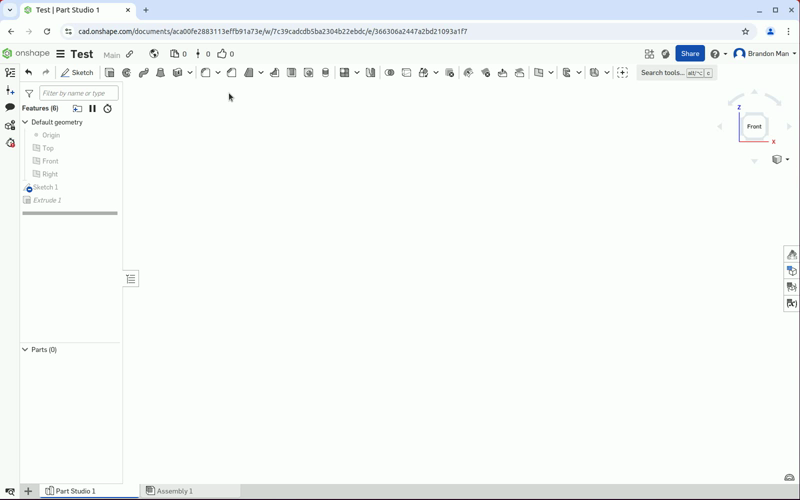
mouse_move(73, 352)
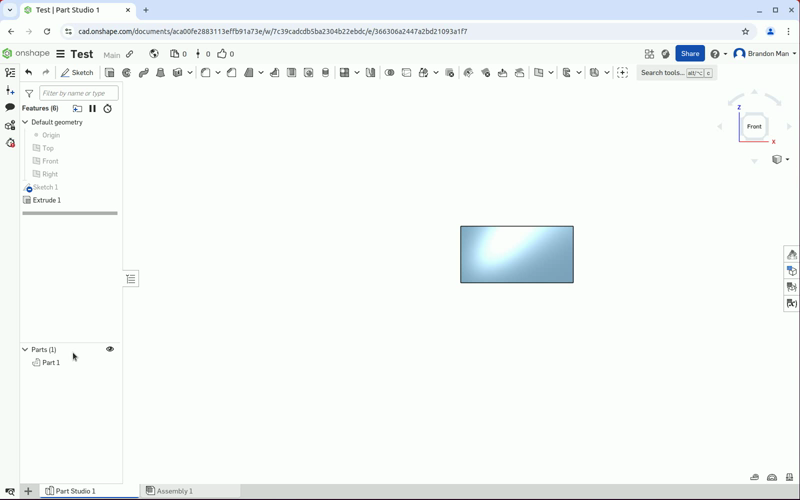
key(y)
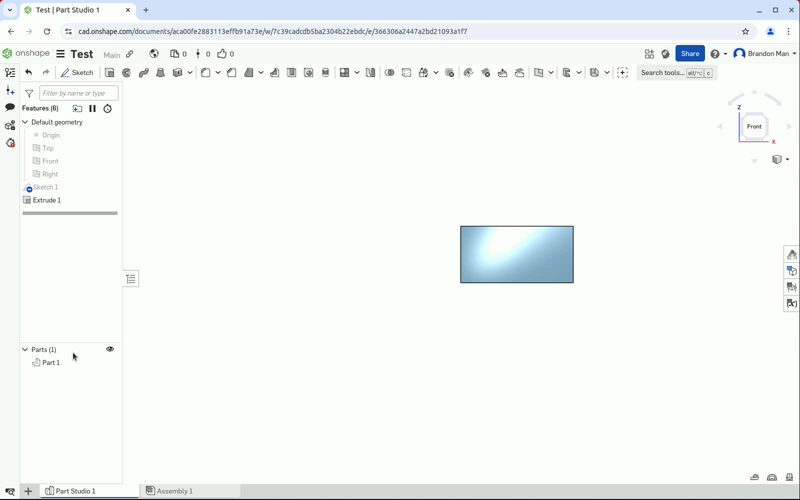
key(shift+p)
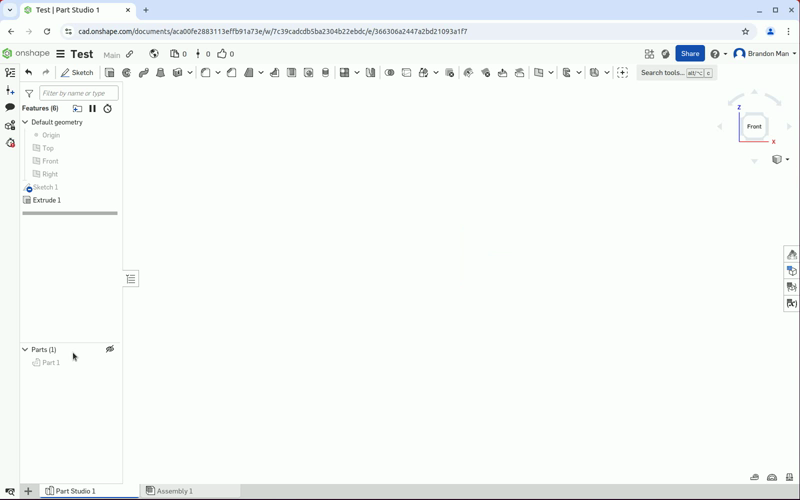
key(space)
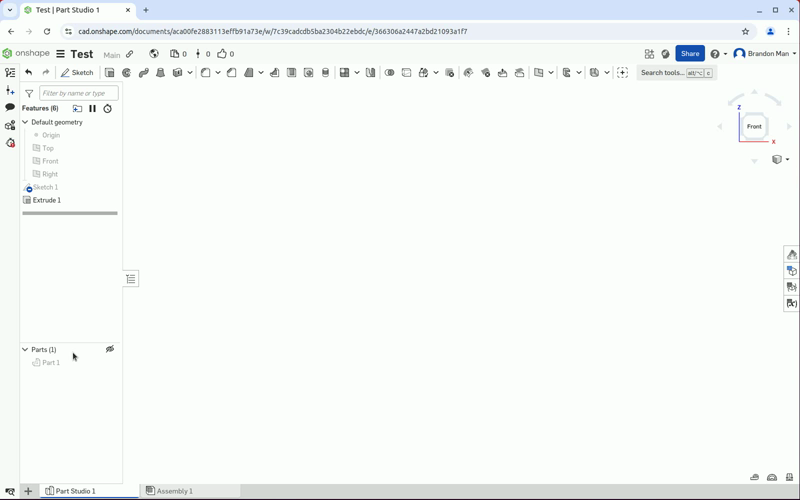
key_down(shift)
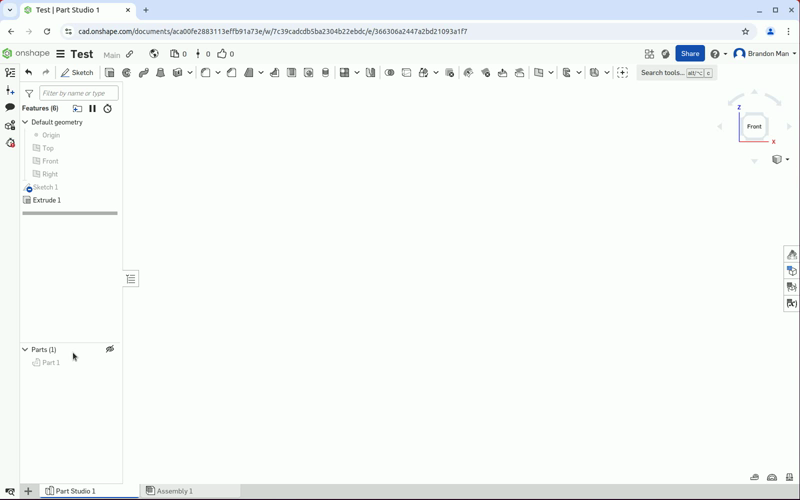
key(down)
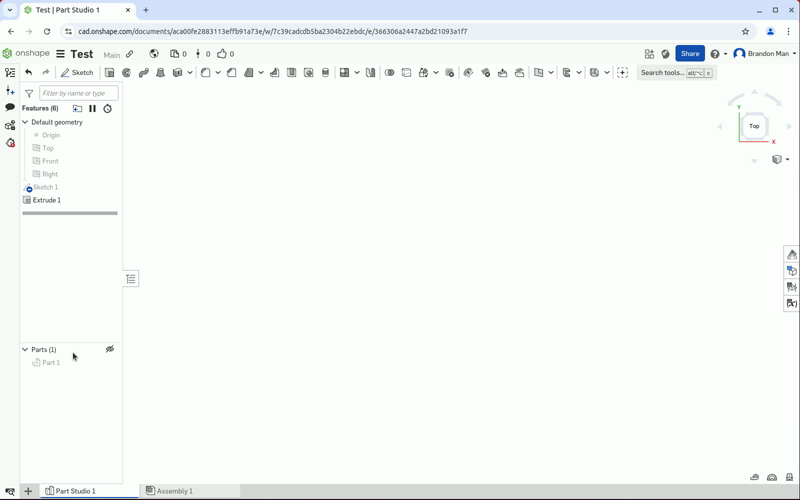
key_up(shift)
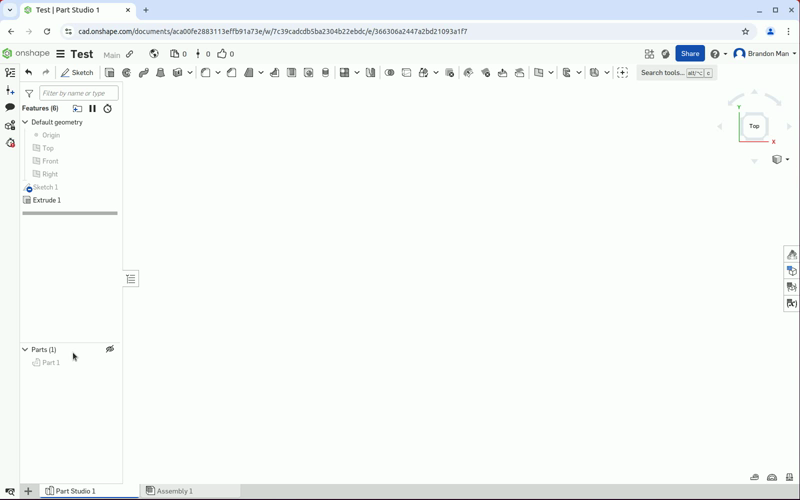
mouse_move(73, 352)
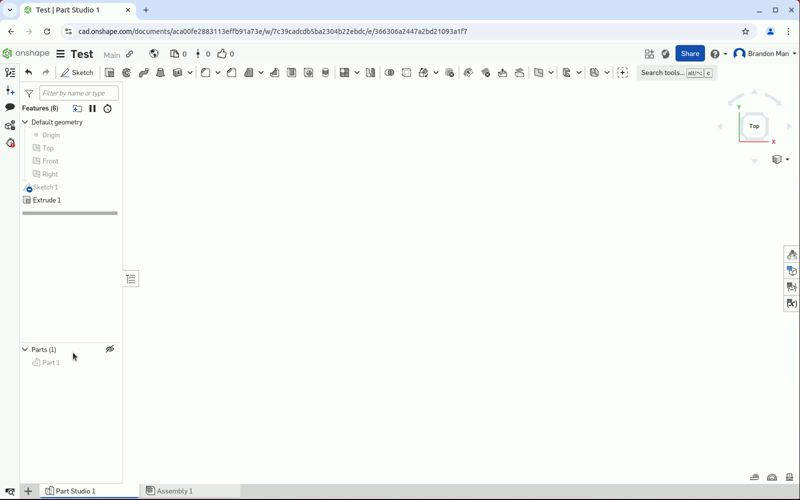
key(shift+y)
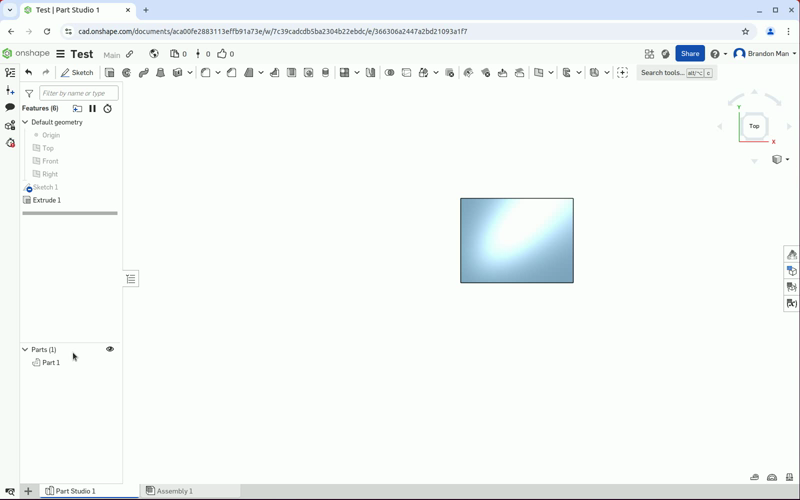
mouse_move(541, 75)
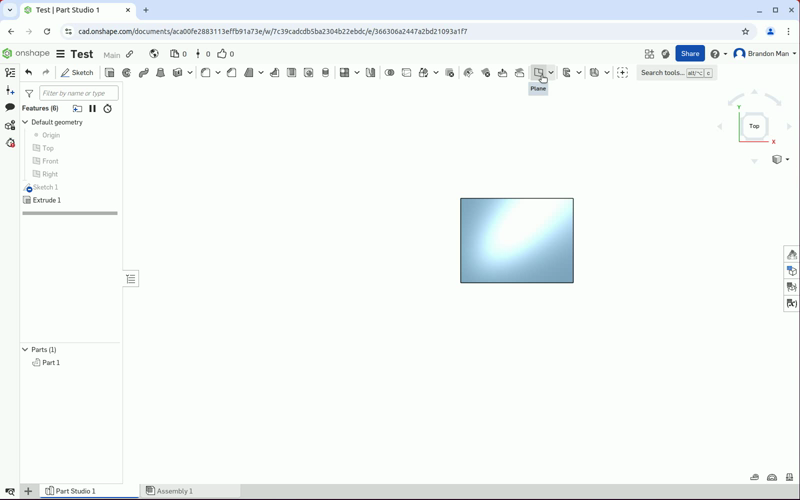
click(541, 75)
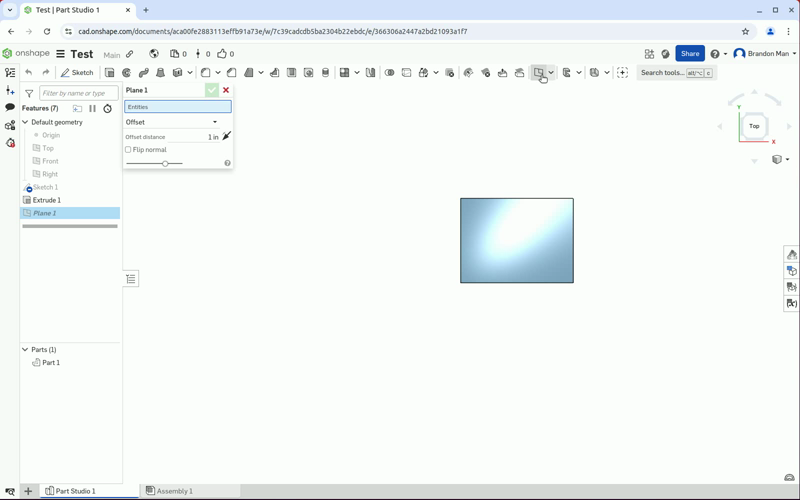
mouse_move(73, 150)
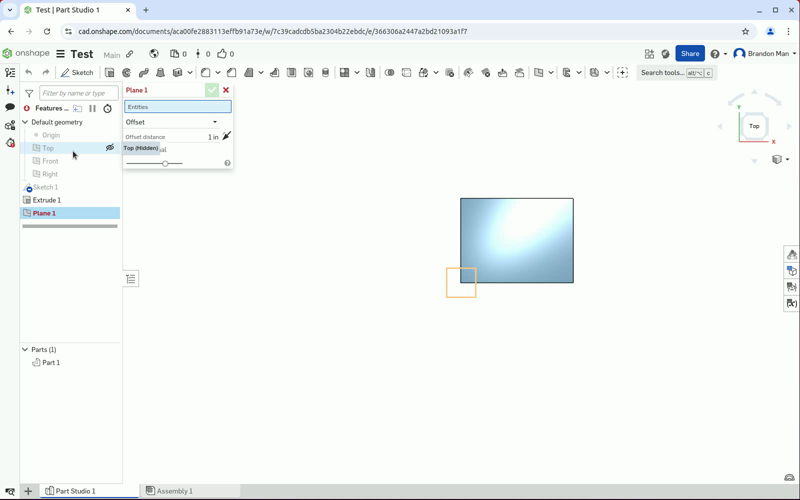
click(73, 150)
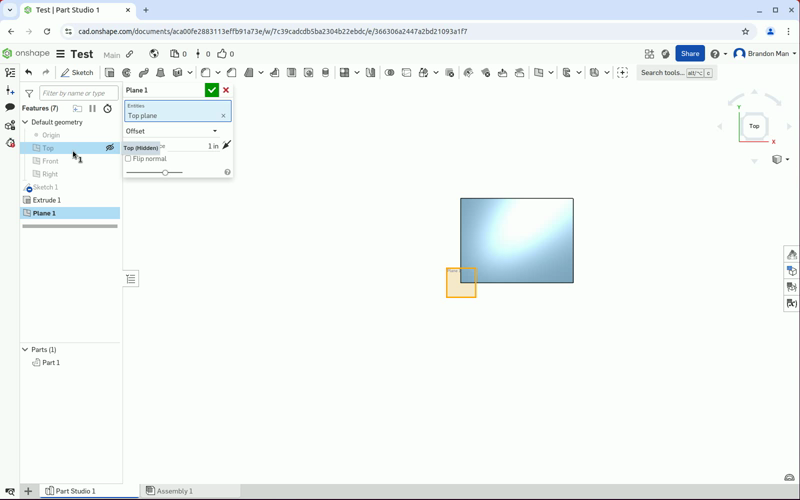
key(tab, 2)
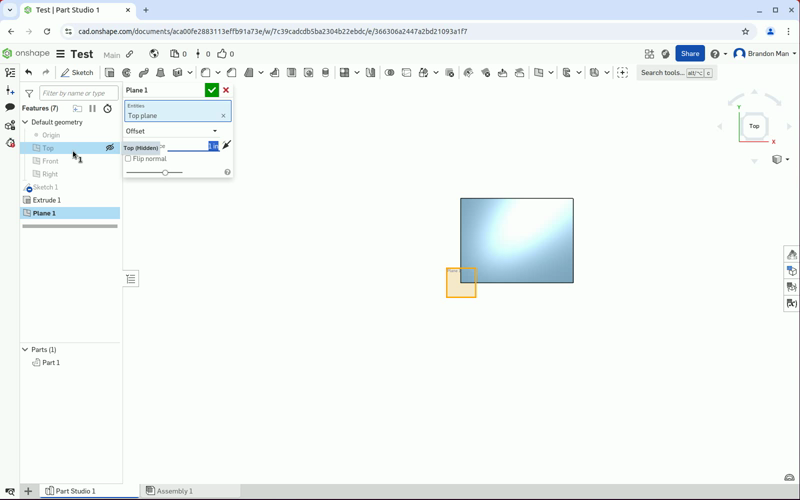
text(11.554)
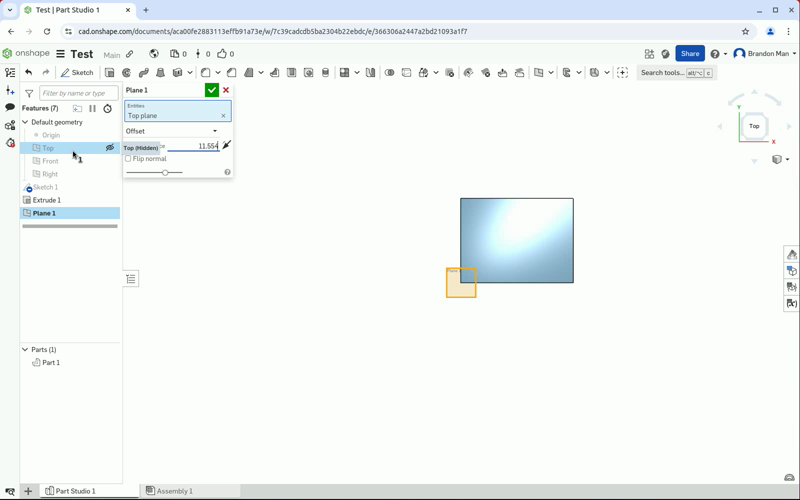
key(enter, 2)
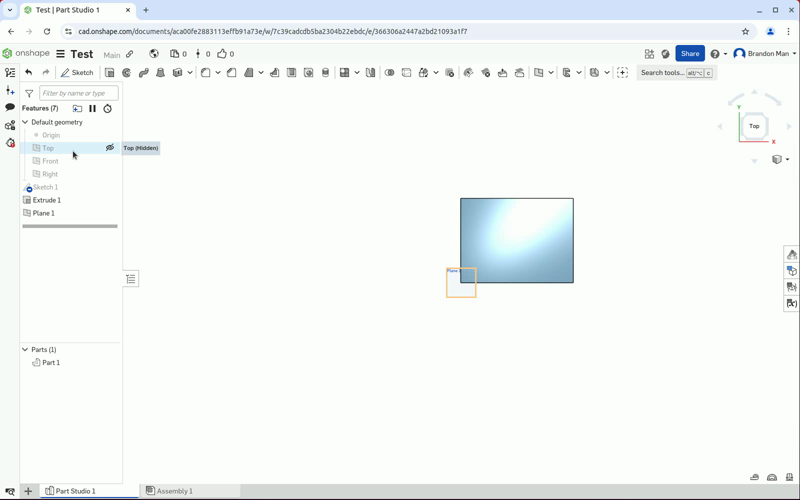
key(shift+s)
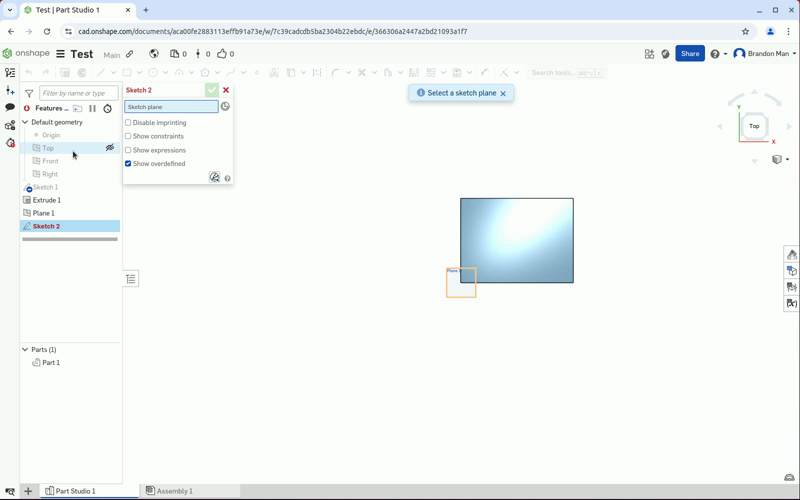
mouse_move(73, 215)
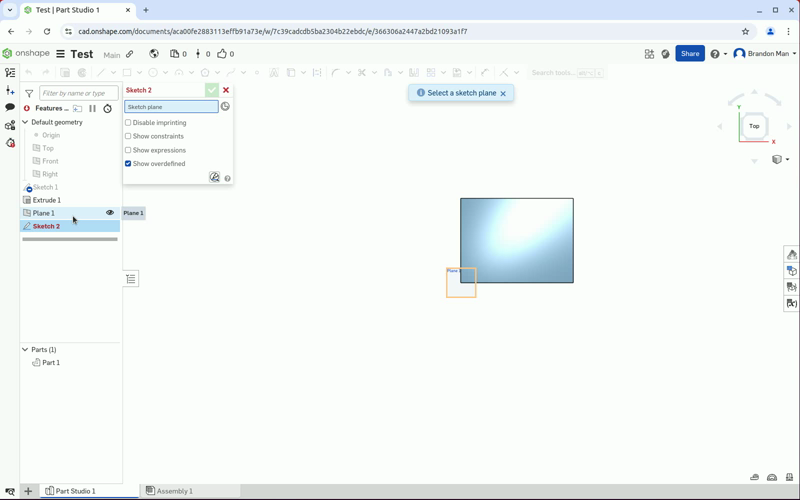
click(73, 215)
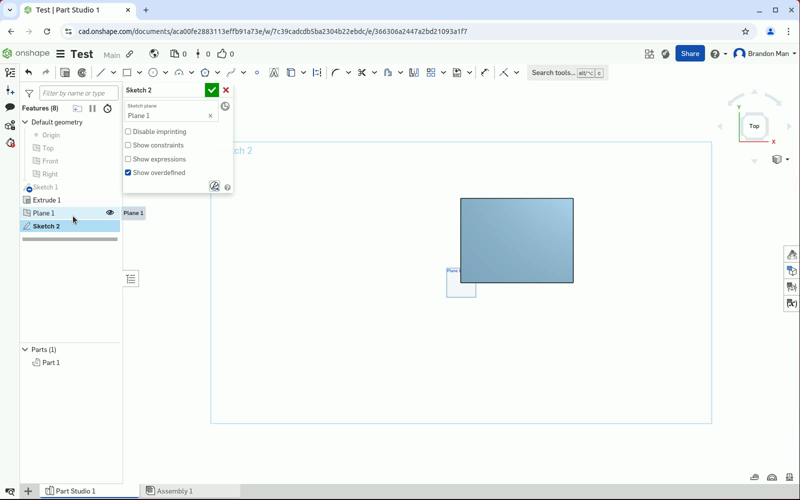
mouse_move(73, 352)
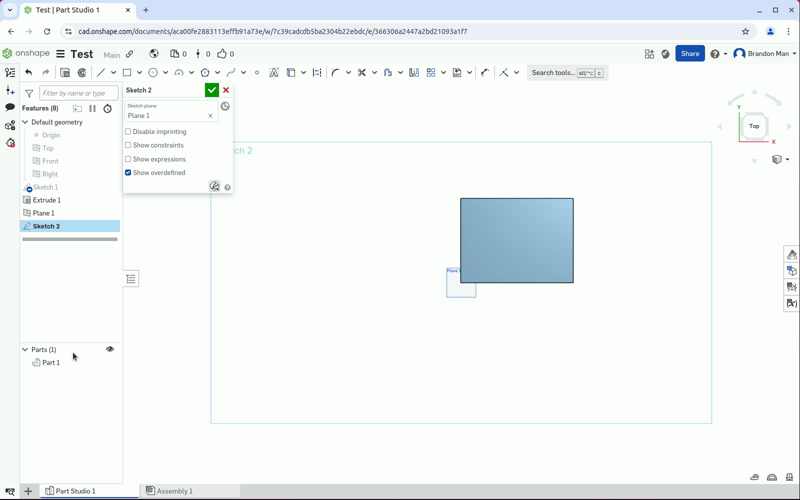
key(y)
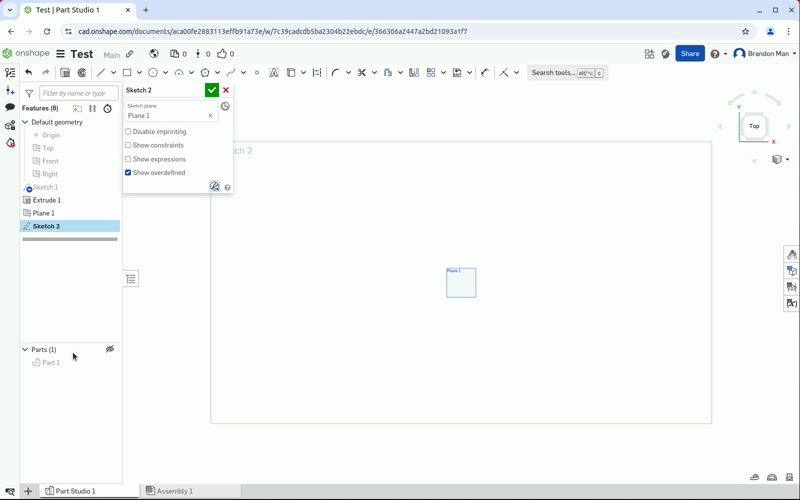
key(l)
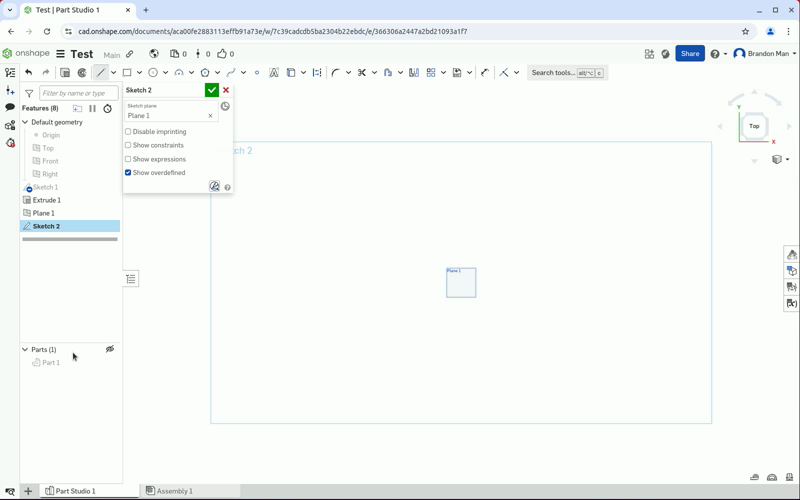
key_down(shift)
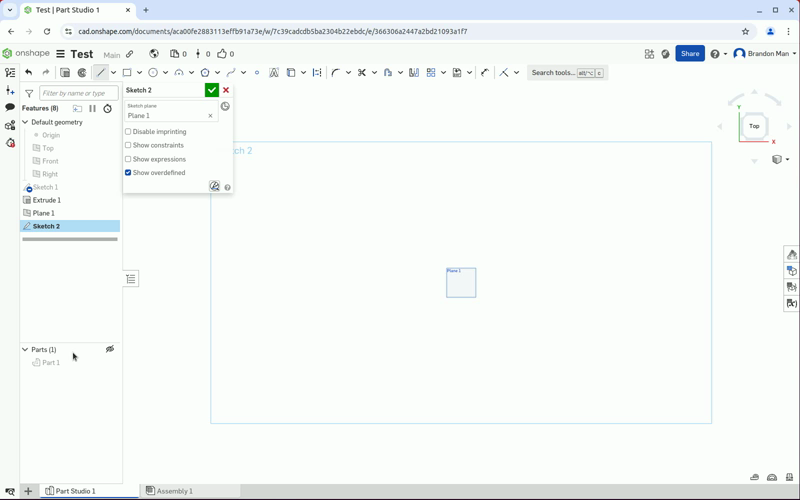
mouse_move(474, 282)
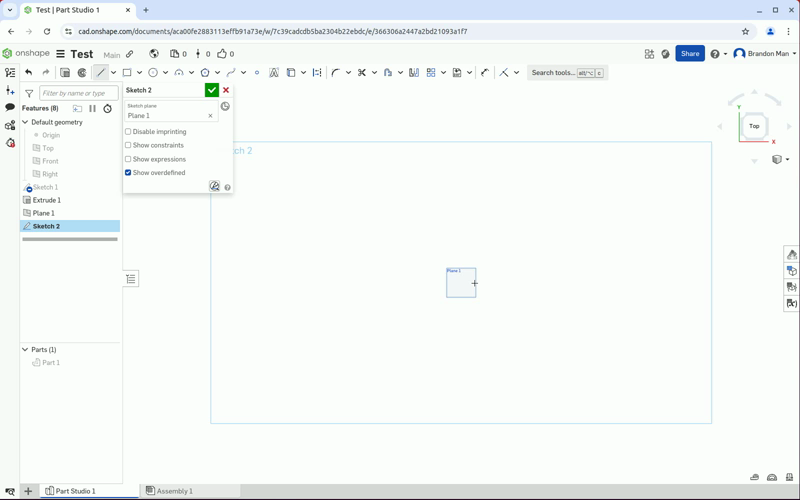
click(474, 282)
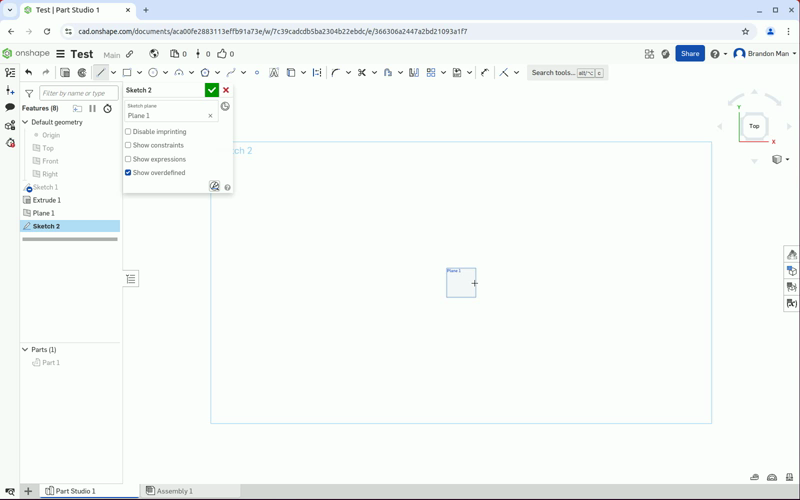
key_up(shift)
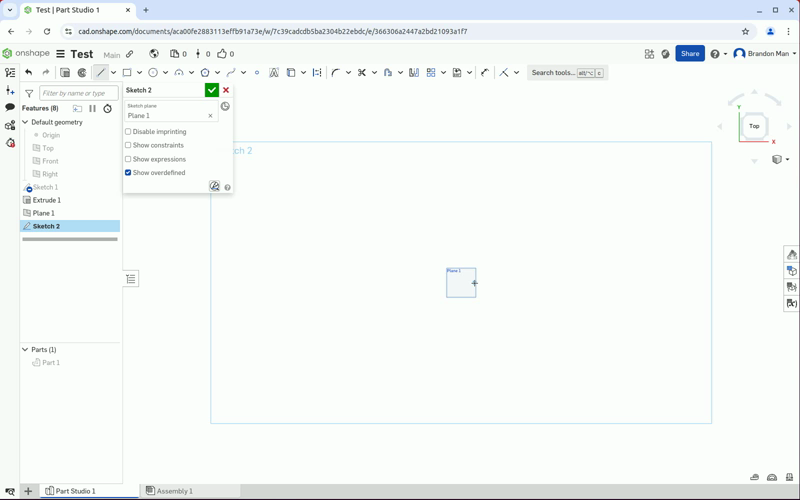
key_down(shift)
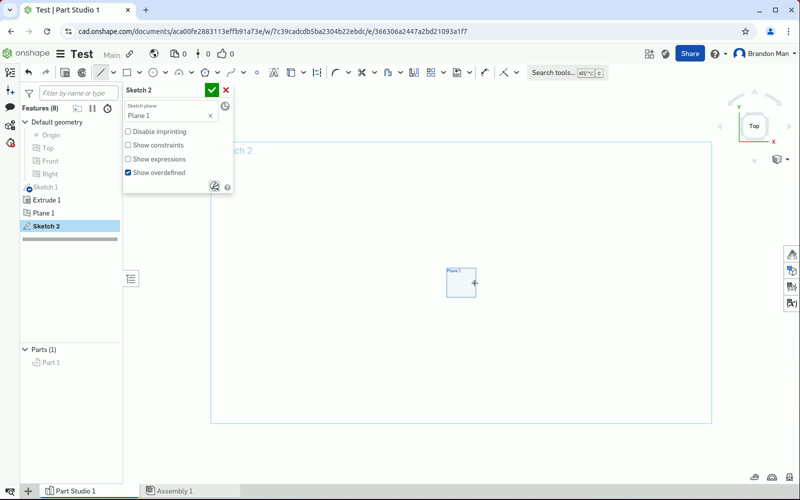
mouse_move(545, 282)
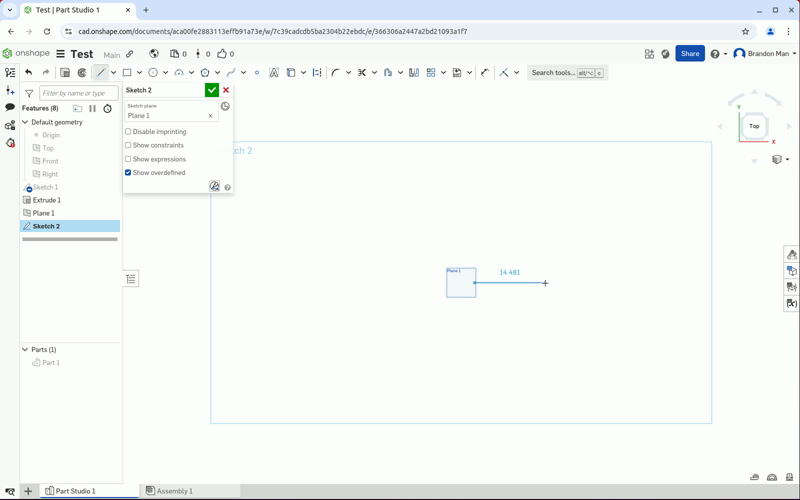
click(545, 282)
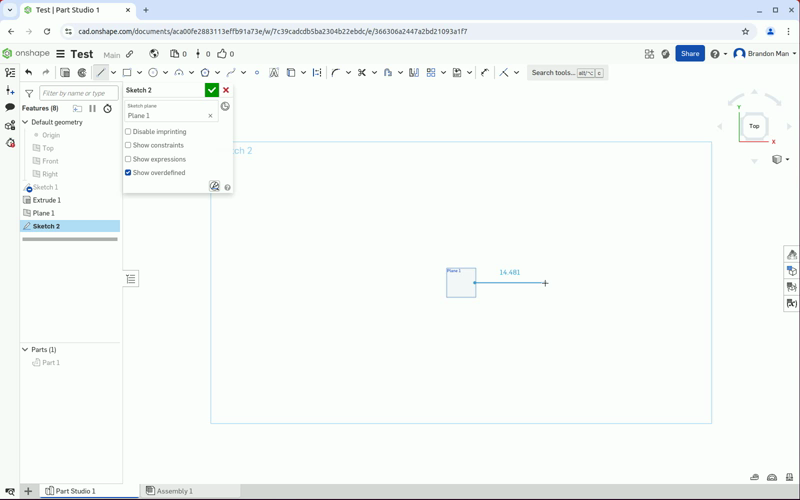
key_up(shift)
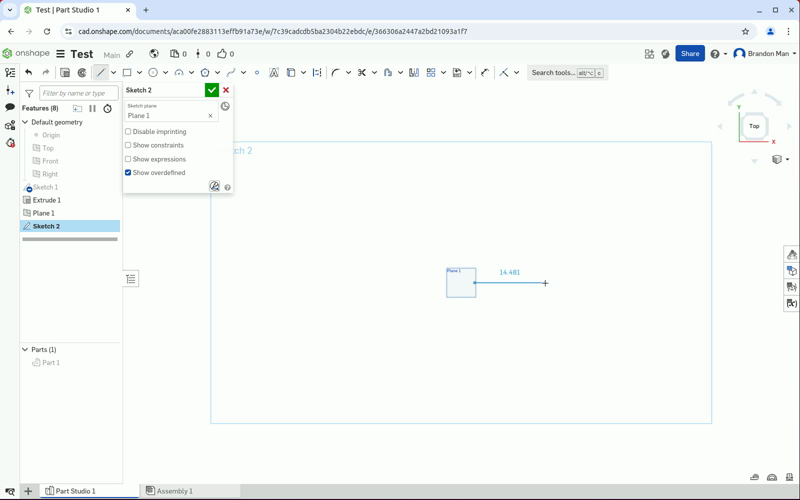
key_down(shift)
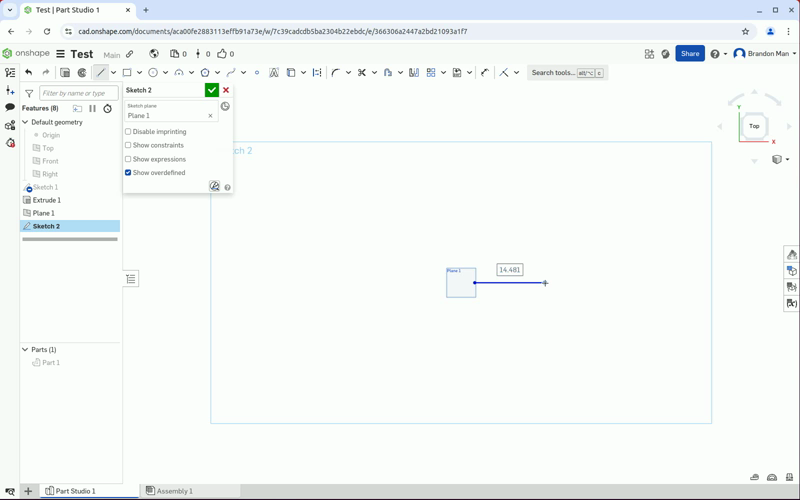
mouse_move(575, 282)
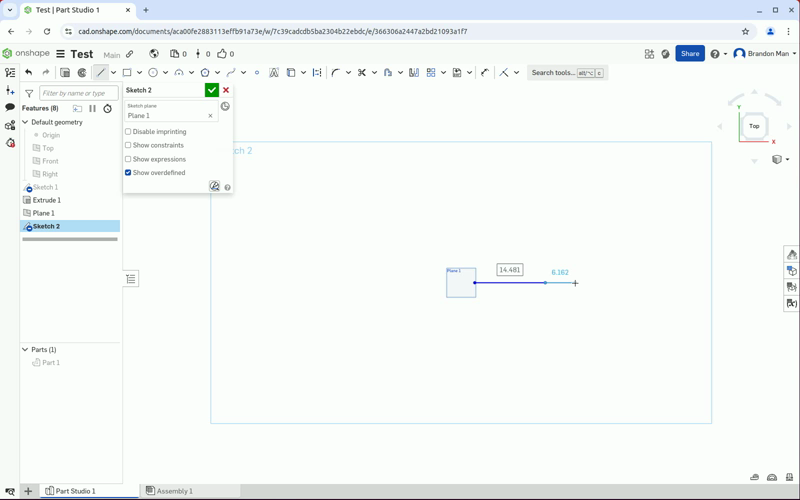
mouse_move(573, 240)
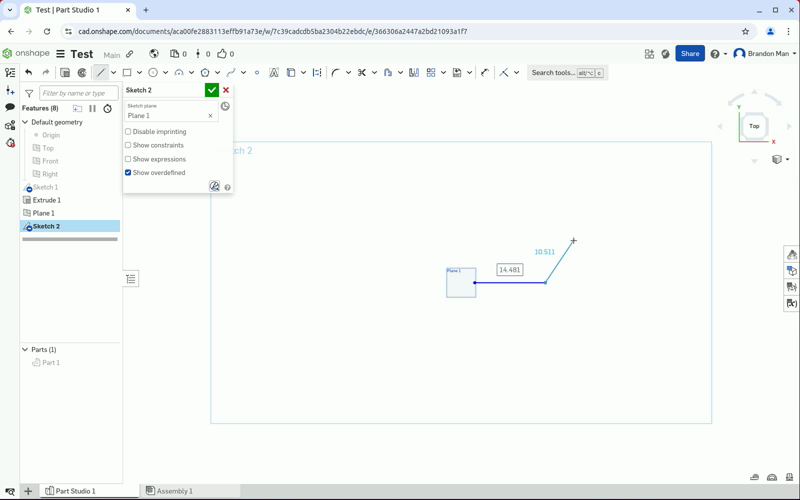
click(573, 240)
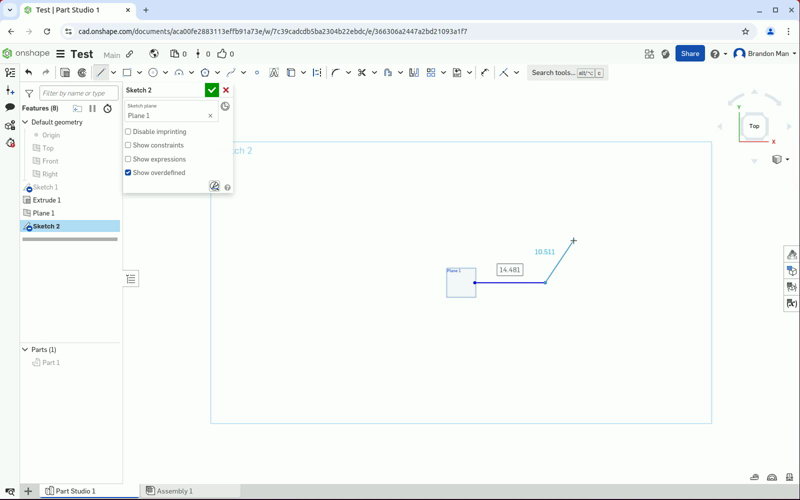
key_up(shift)
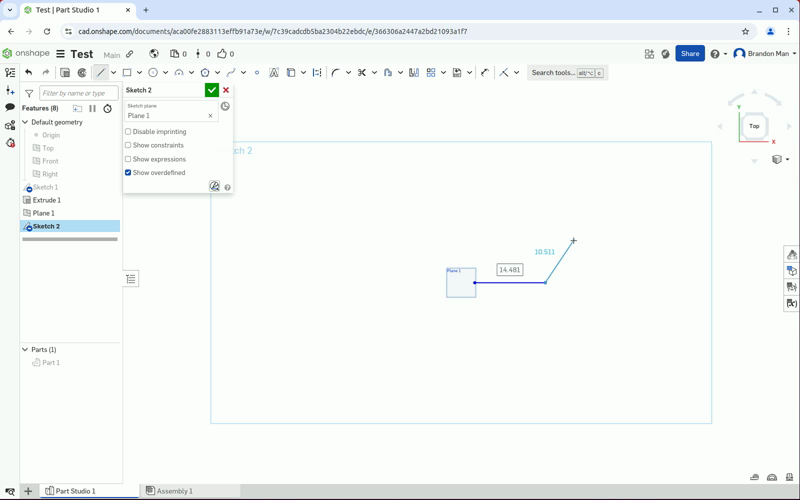
key_down(shift)
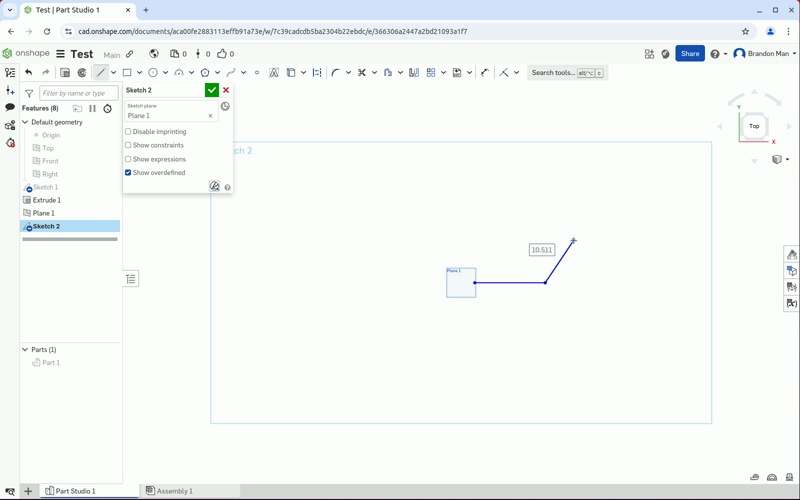
mouse_move(589, 240)
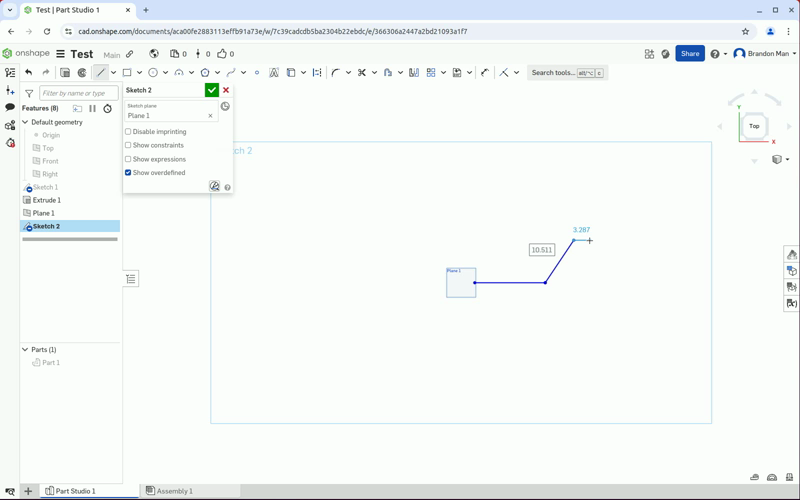
mouse_move(573, 198)
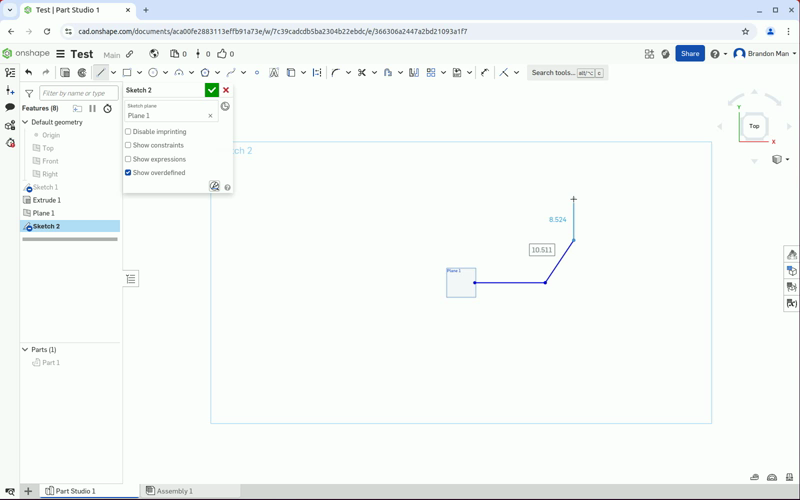
click(573, 198)
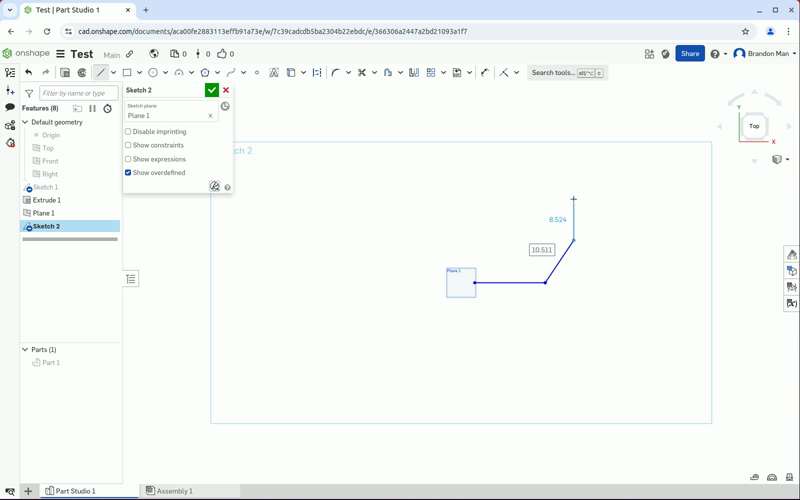
key_up(shift)
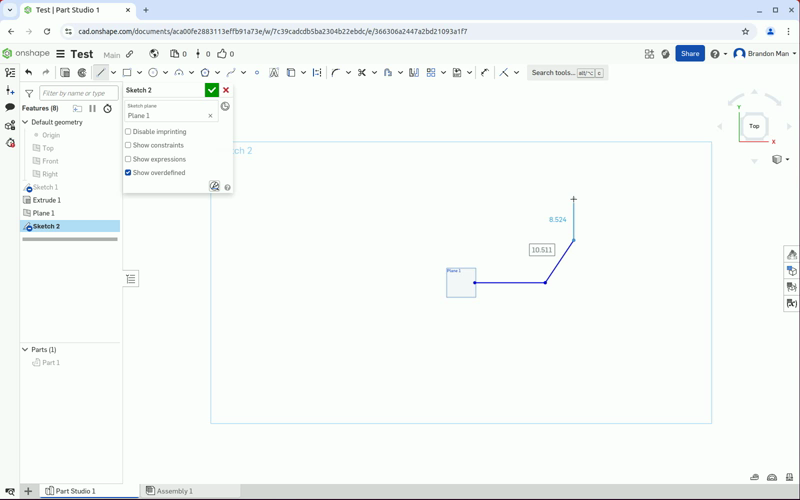
key_down(shift)
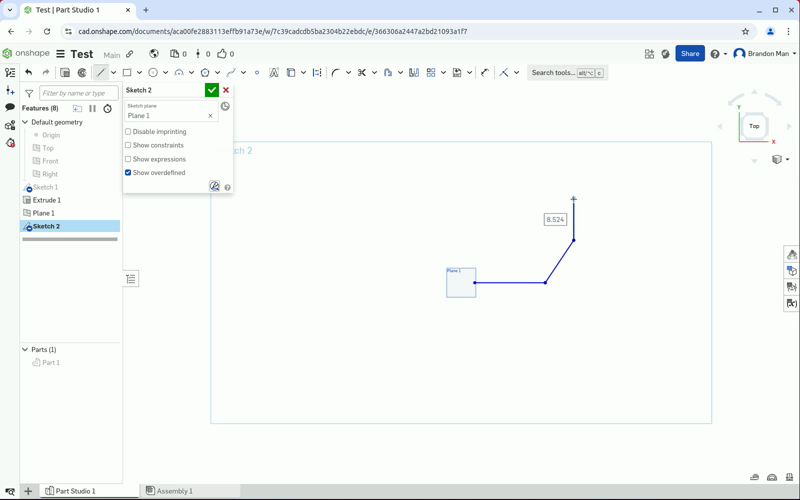
mouse_move(589, 198)
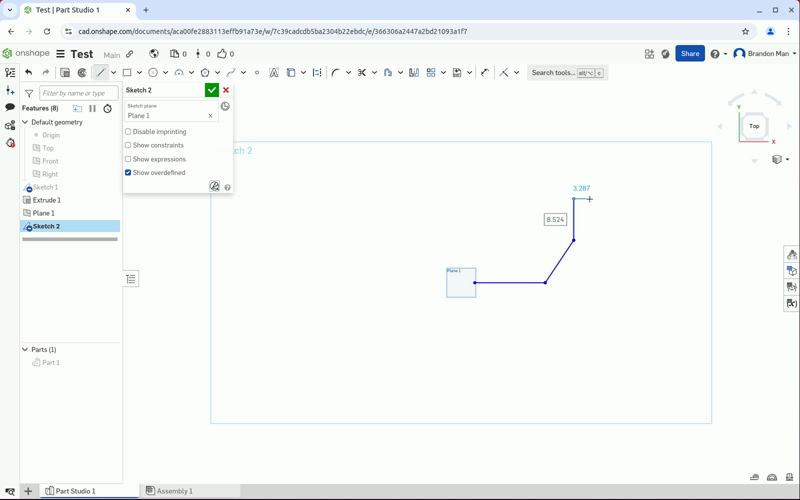
mouse_move(531, 198)
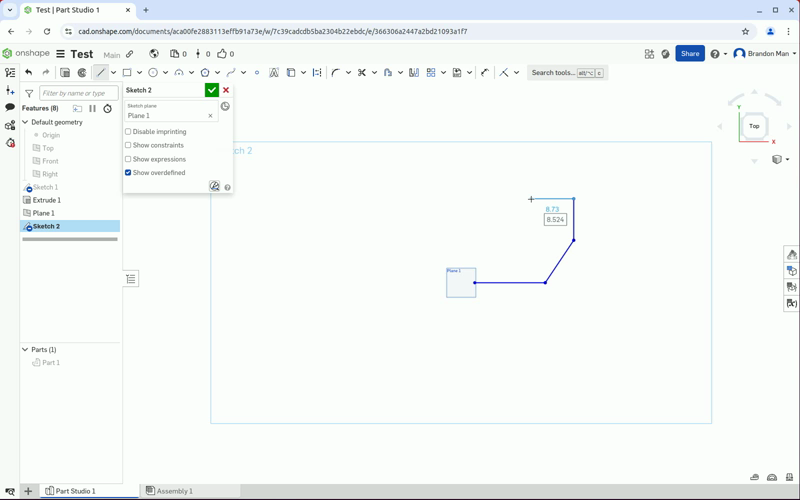
click(531, 198)
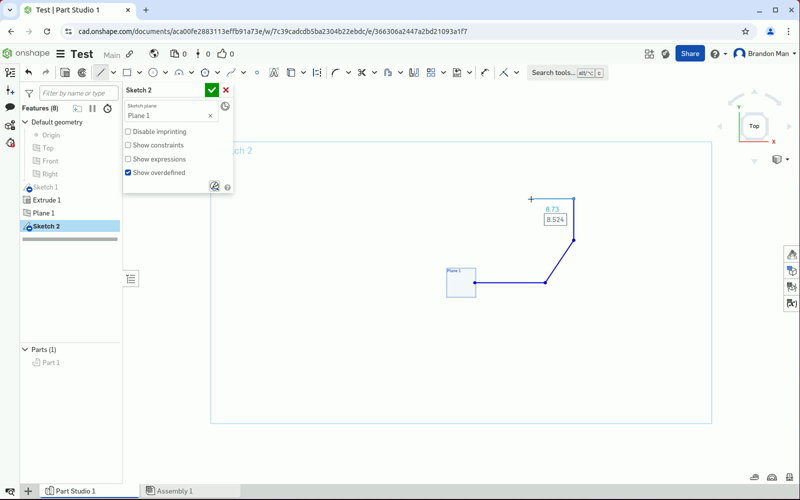
key_up(shift)
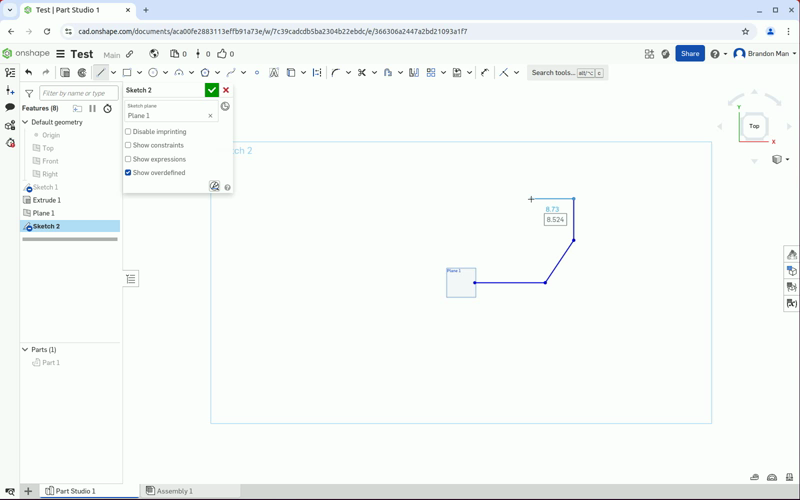
key_down(shift)
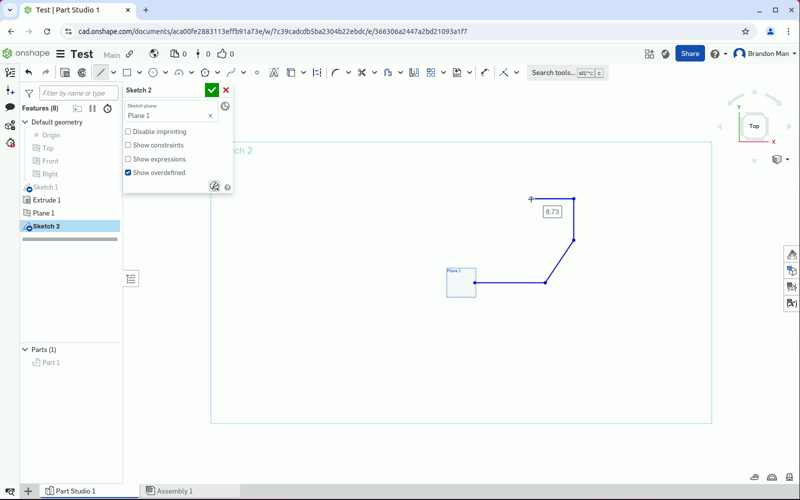
mouse_move(474, 282)
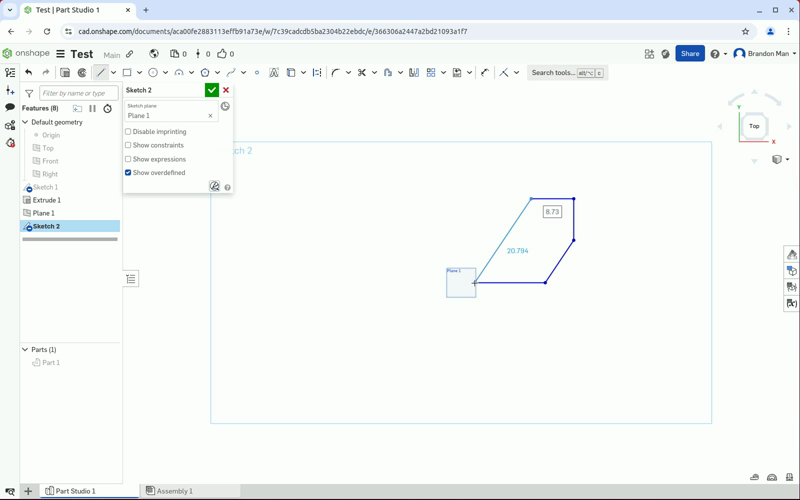
key_up(shift)
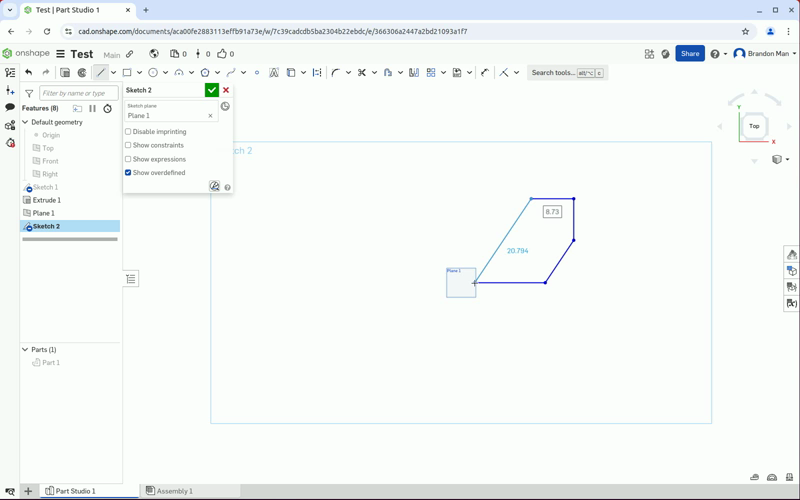
click(474, 282)
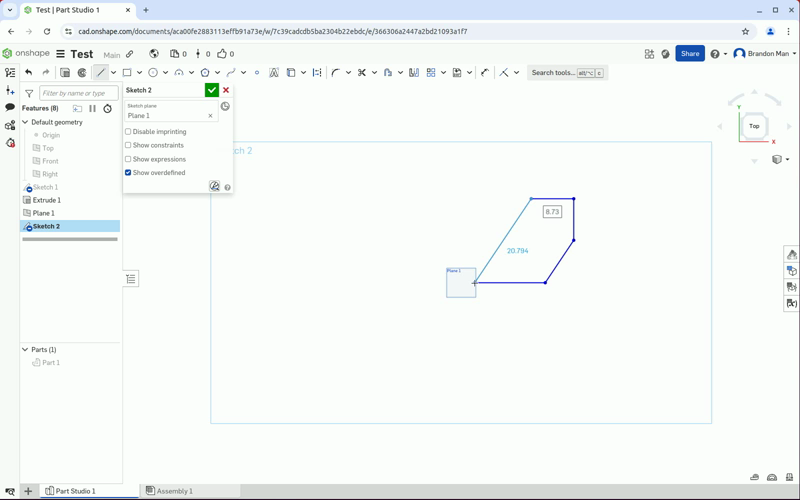
key(esc)
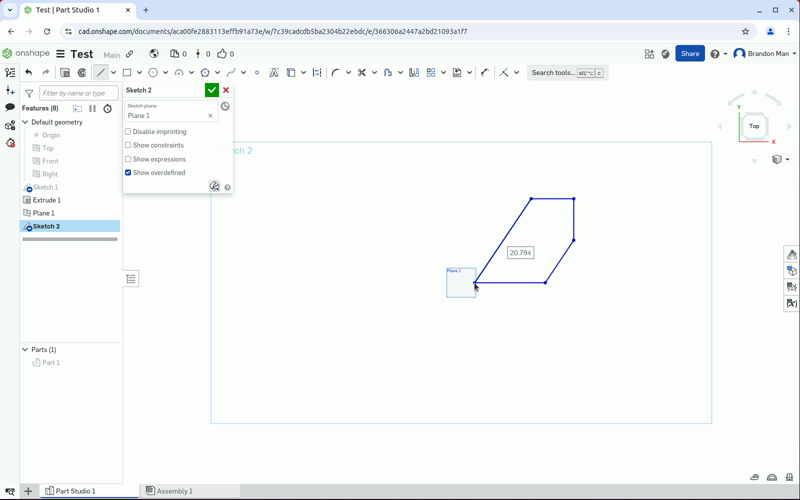
mouse_move(540, 220)
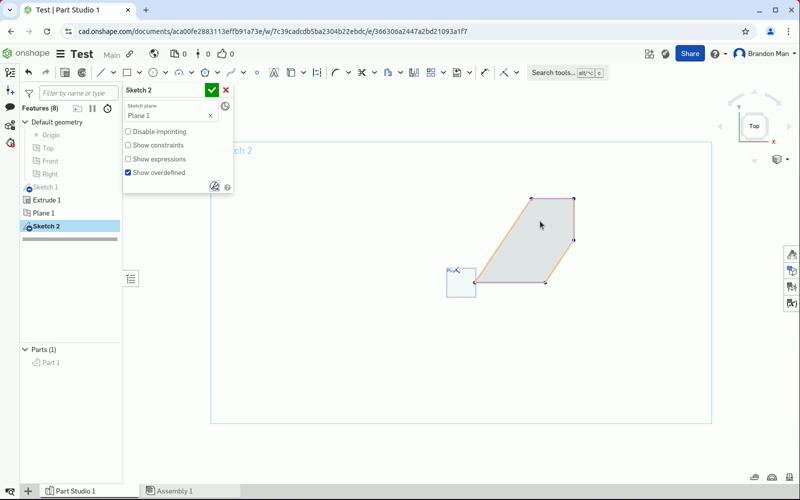
click(540, 220)
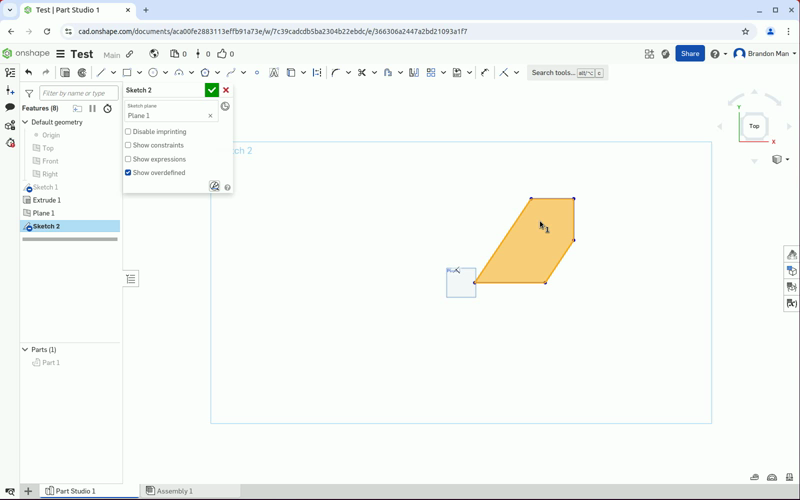
mouse_move(73, 352)
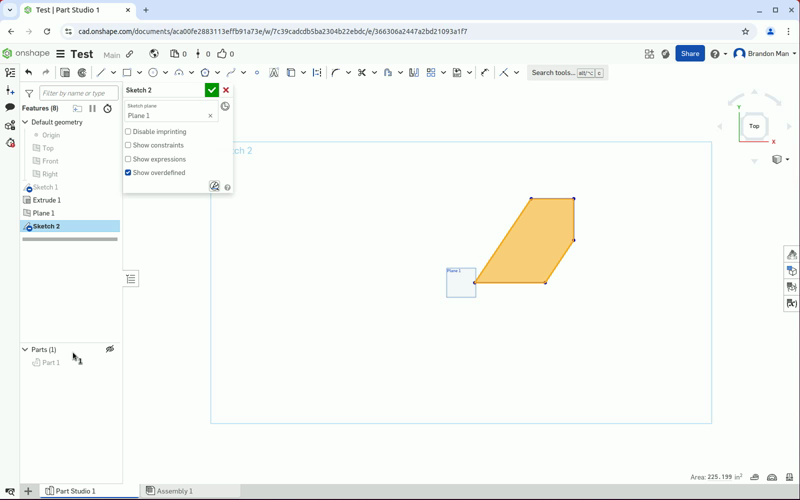
key(shift+y)
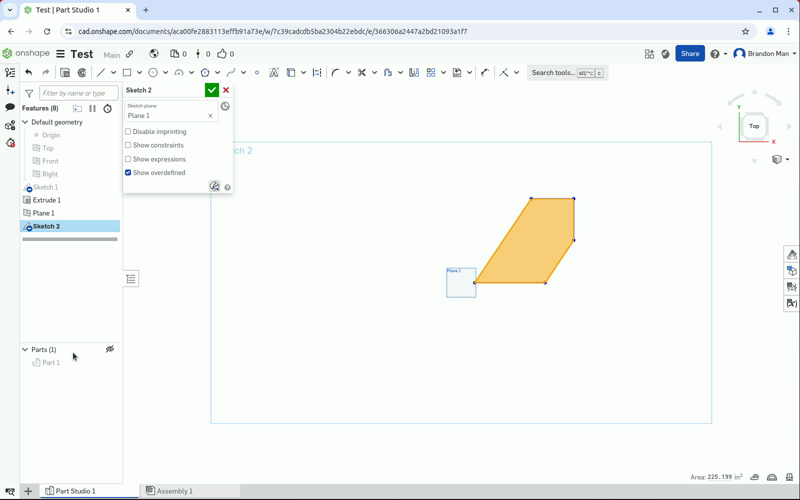
key(shift+e)
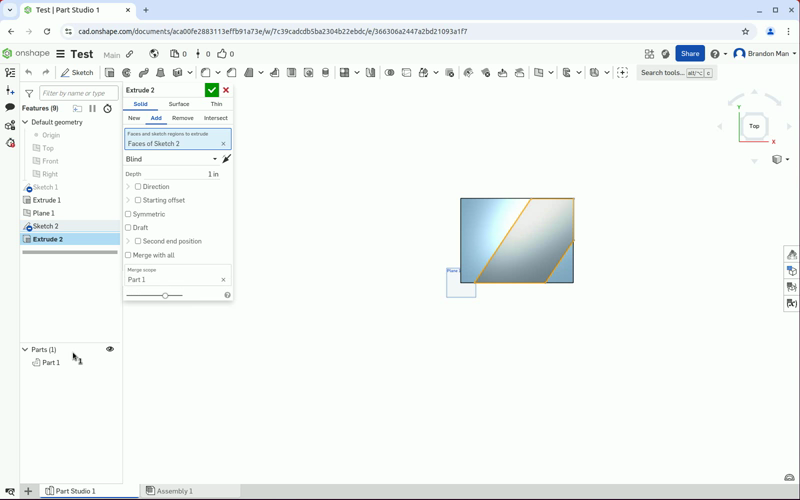
mouse_move(143, 106)
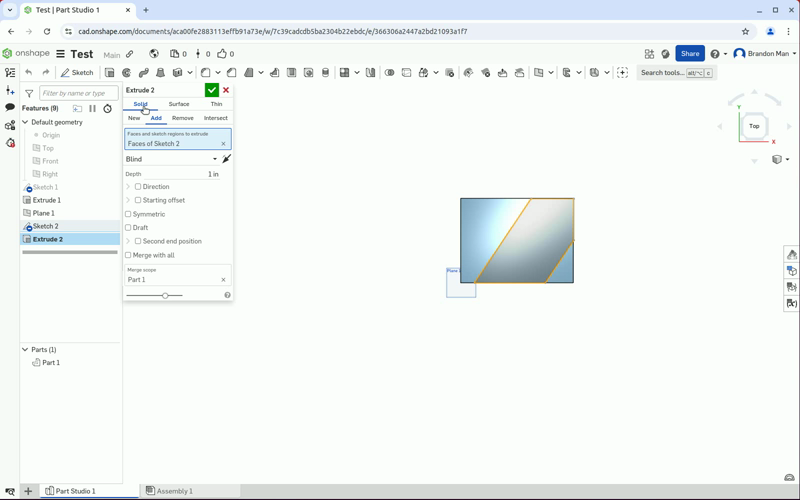
click(143, 106)
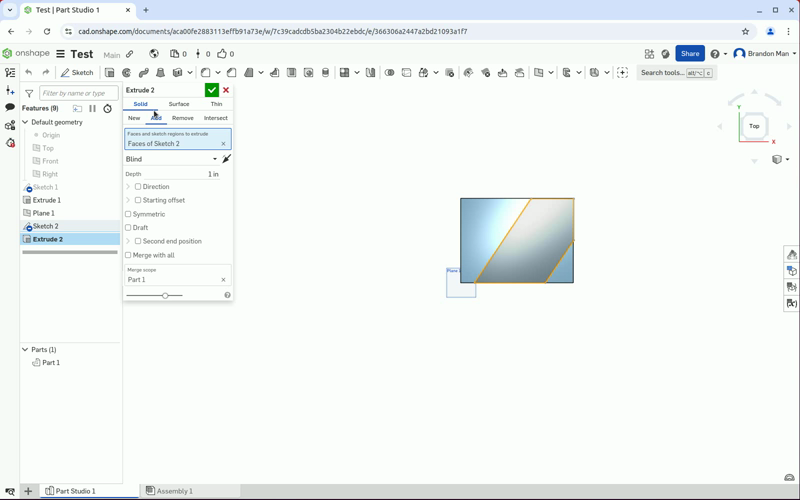
mouse_move(186, 120)
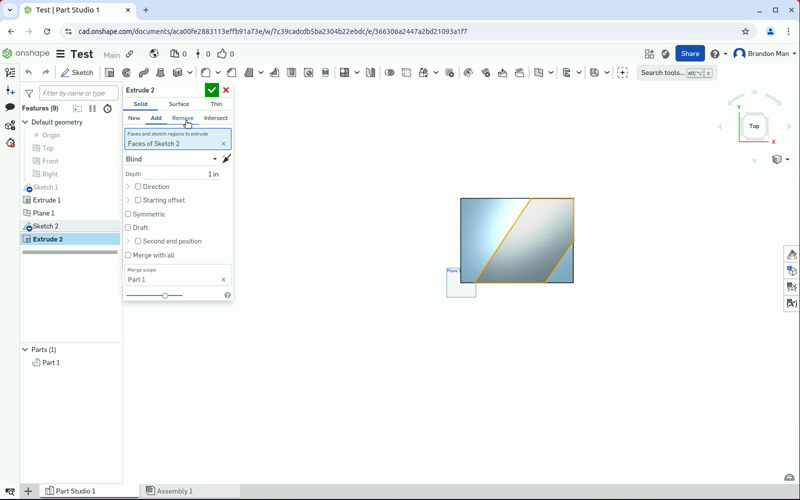
click(186, 120)
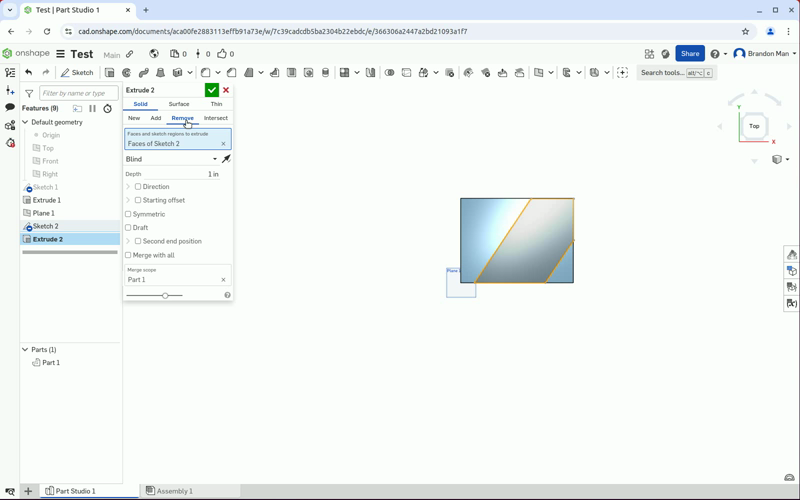
key(tab, 4)
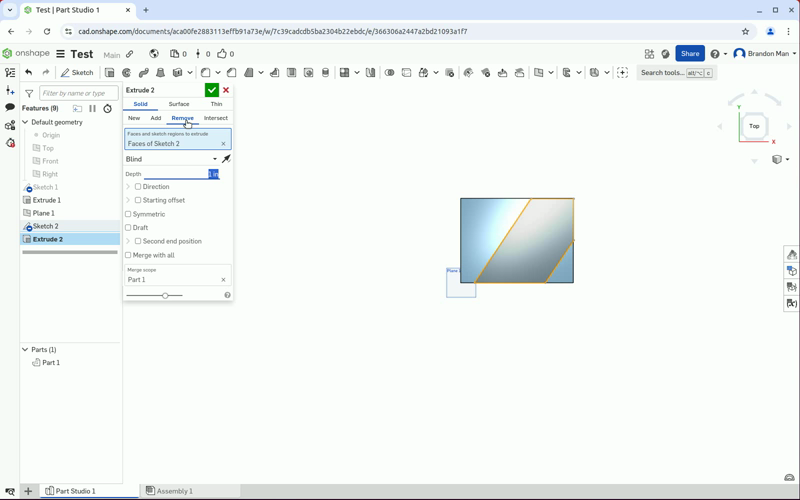
text(5.777)
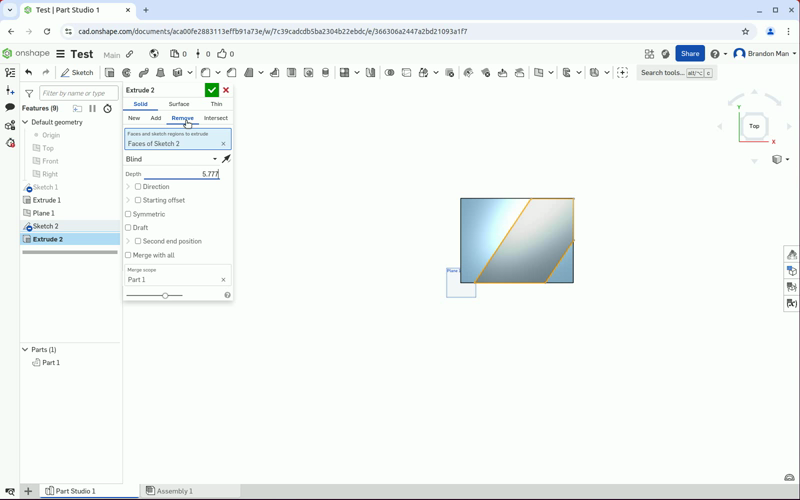
key(tab, 6)
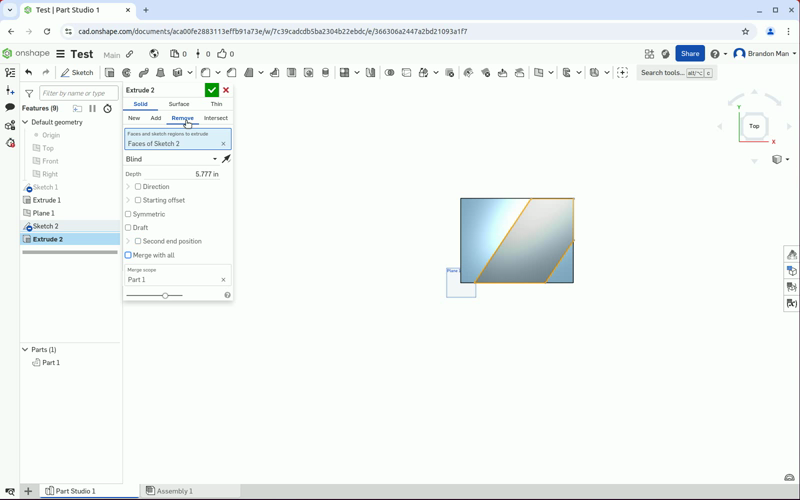
key(space)
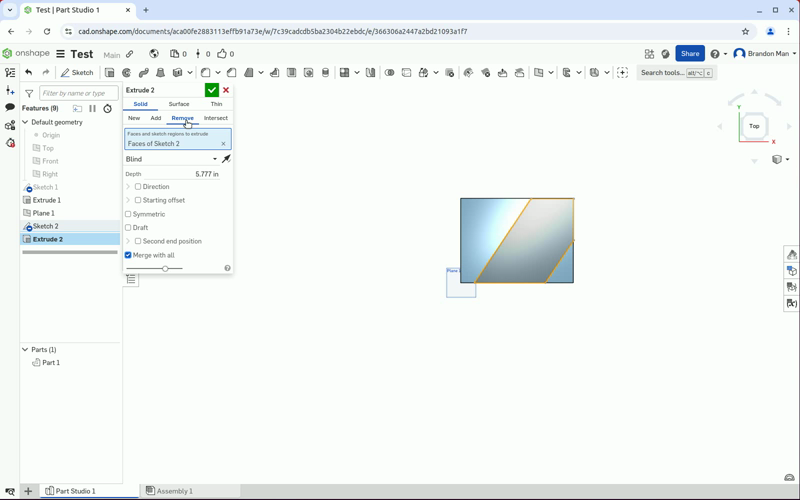
key(enter)
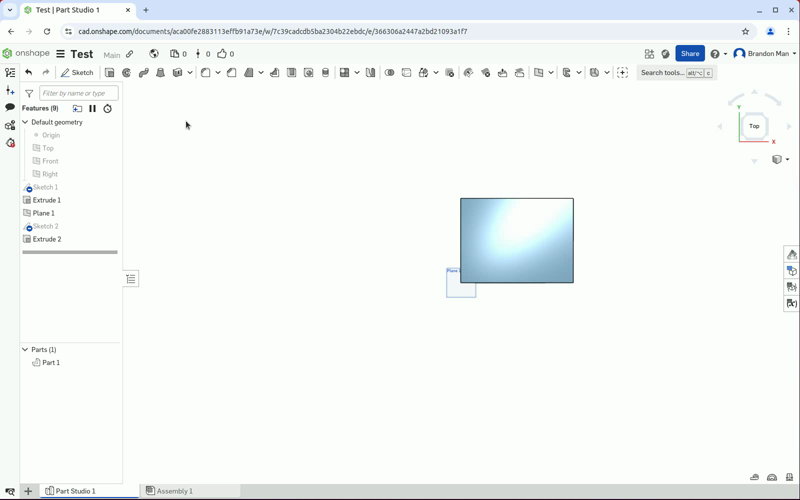
key(shift+h)
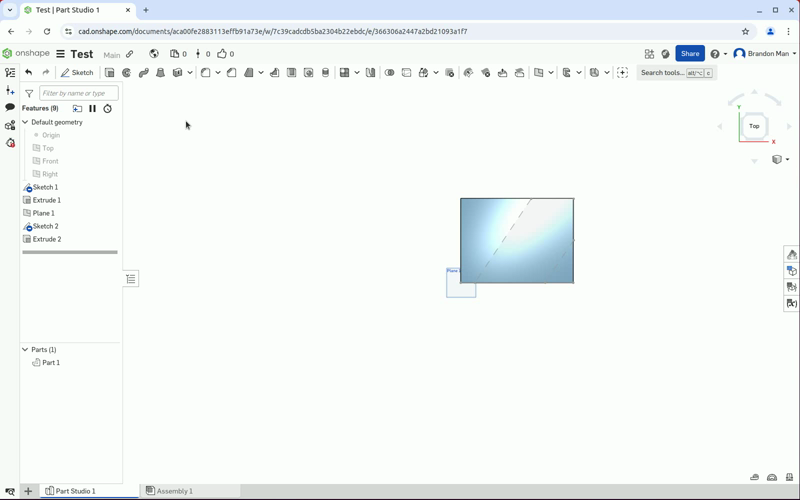
key(shift+h)
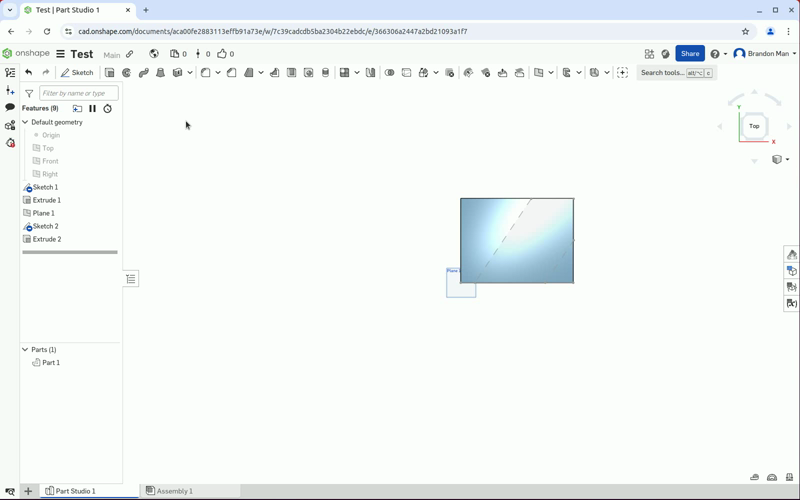
key(shift+7)
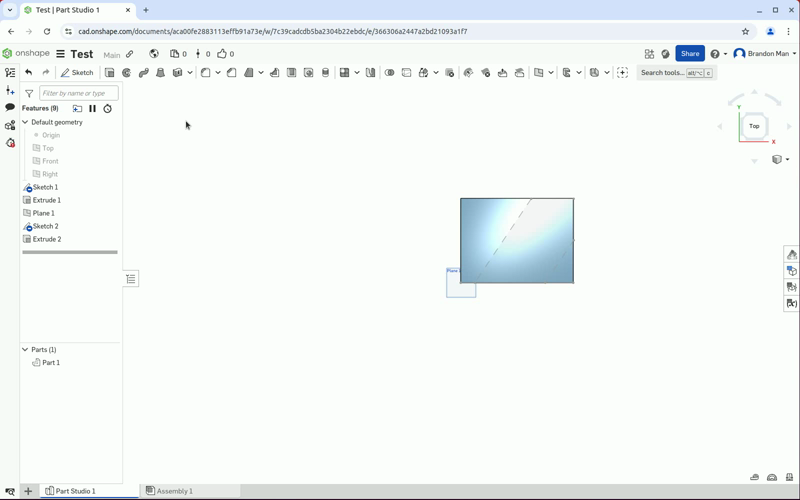
key(up, 3)
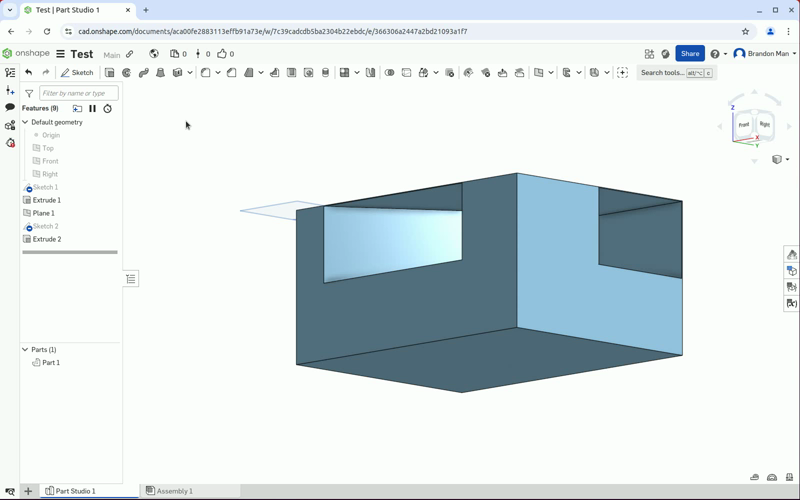
key(left, 3)
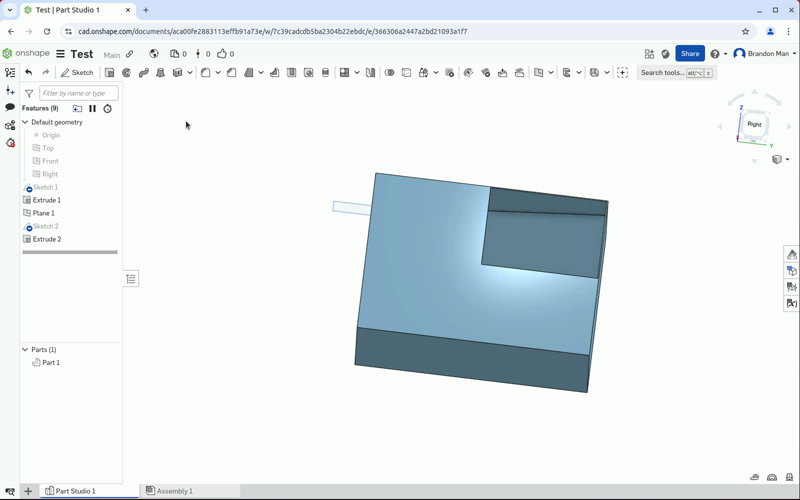
key(right, 3)
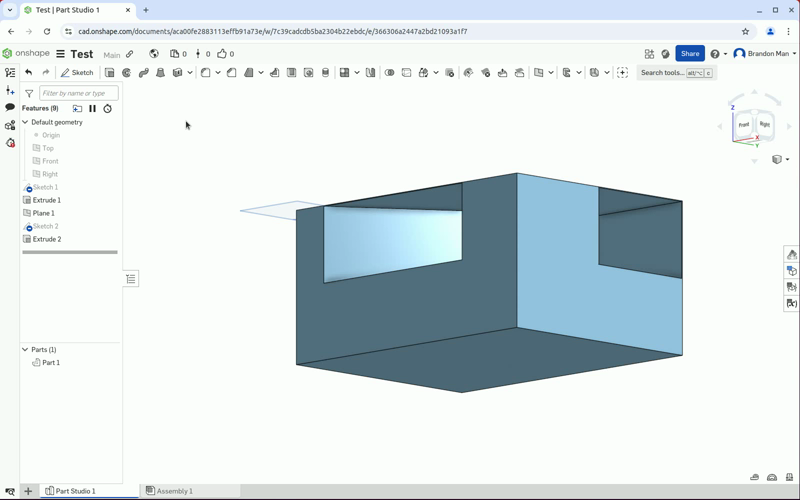
key(down, 3)
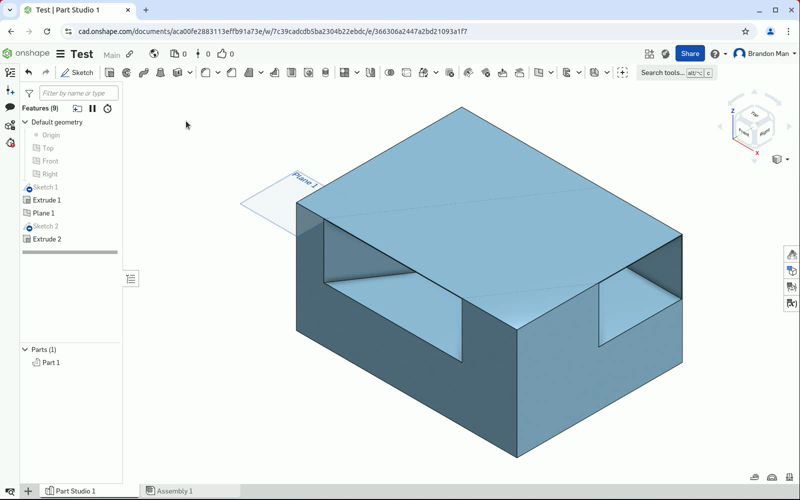
mouse_move(73, 189)
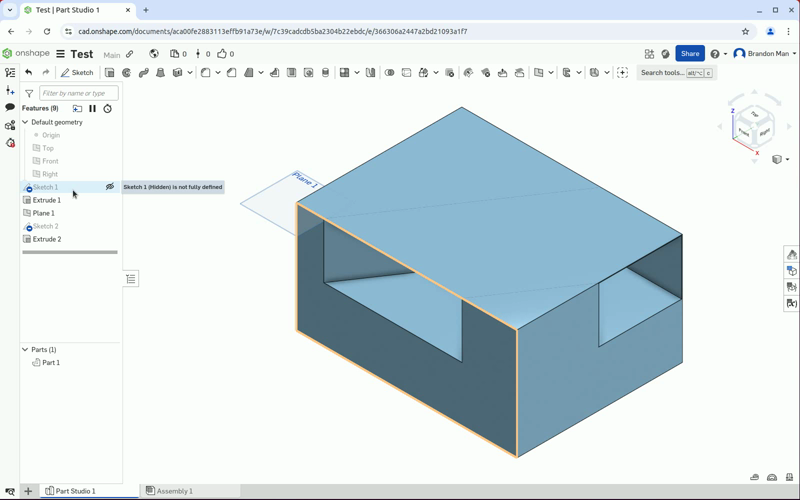
click(73, 189)